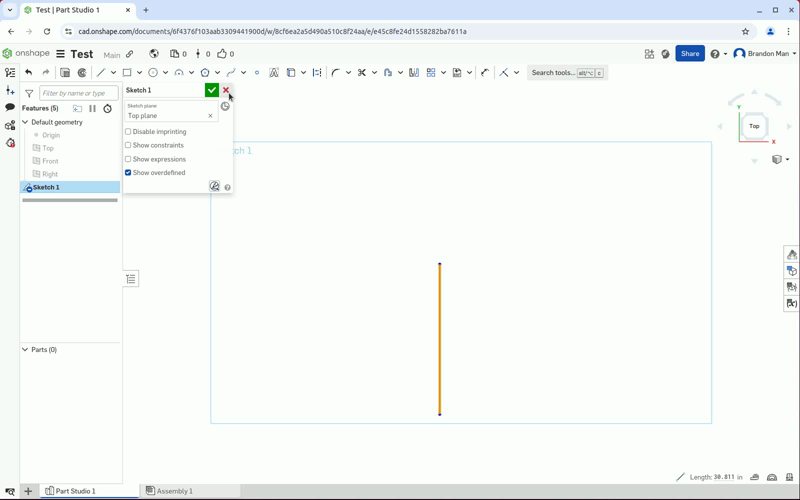
key(shift+h)
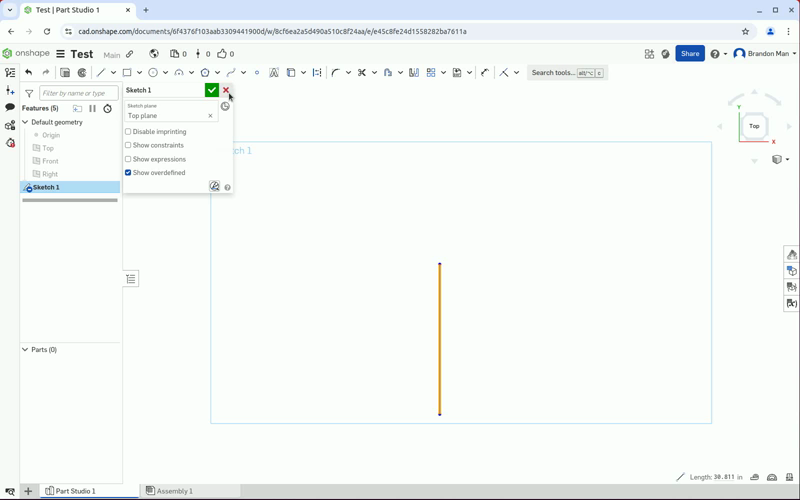
key(shift+s)
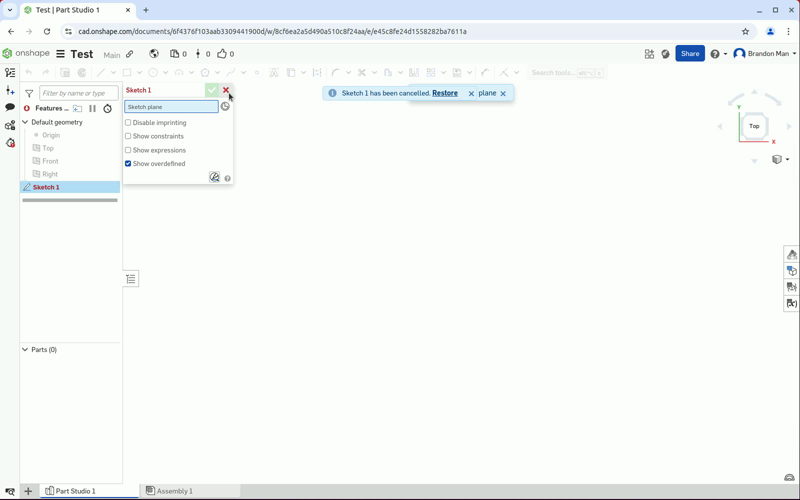
mouse_move(73, 150)
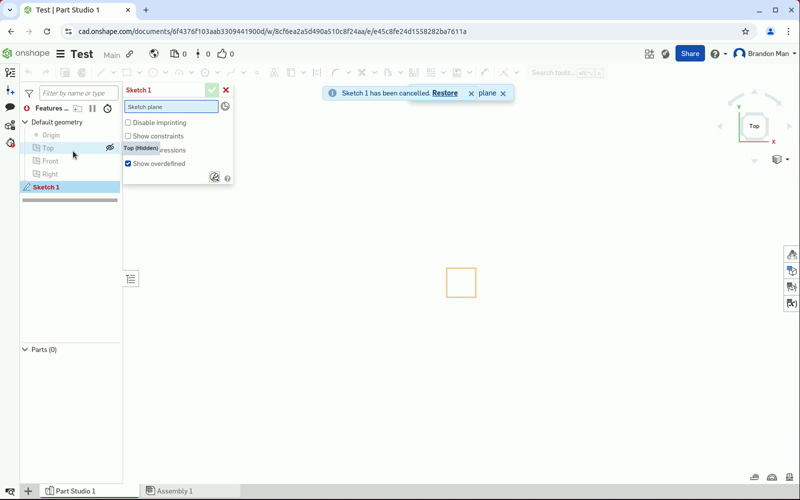
click(73, 150)
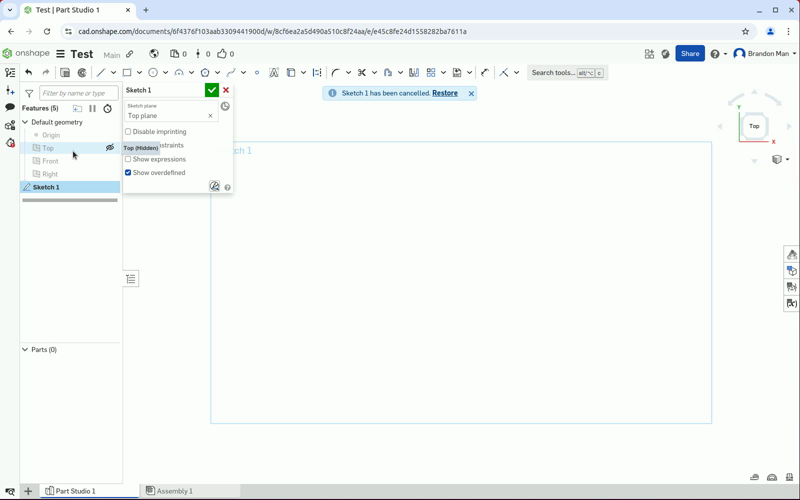
mouse_move(73, 352)
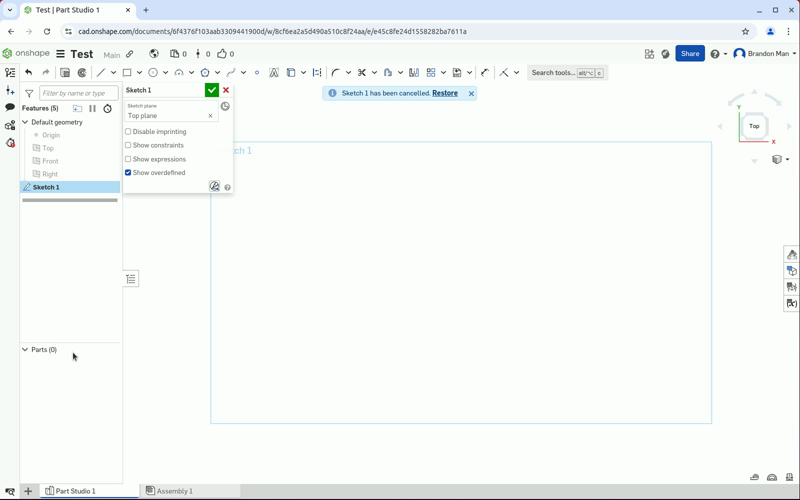
key(y)
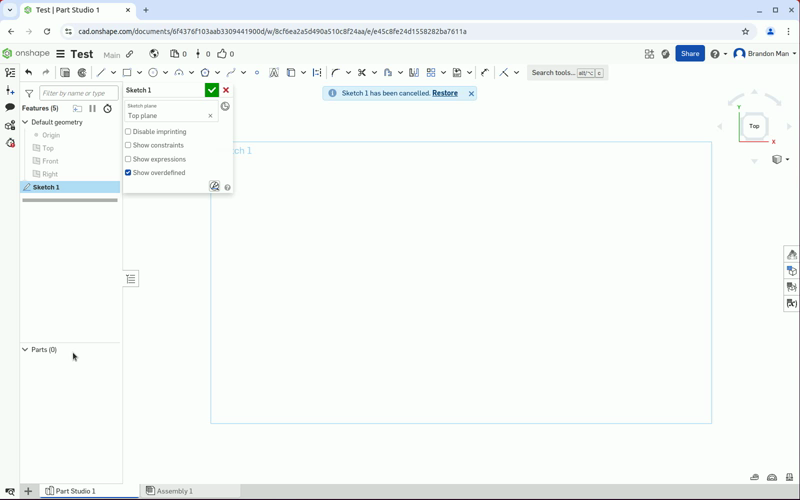
key(l)
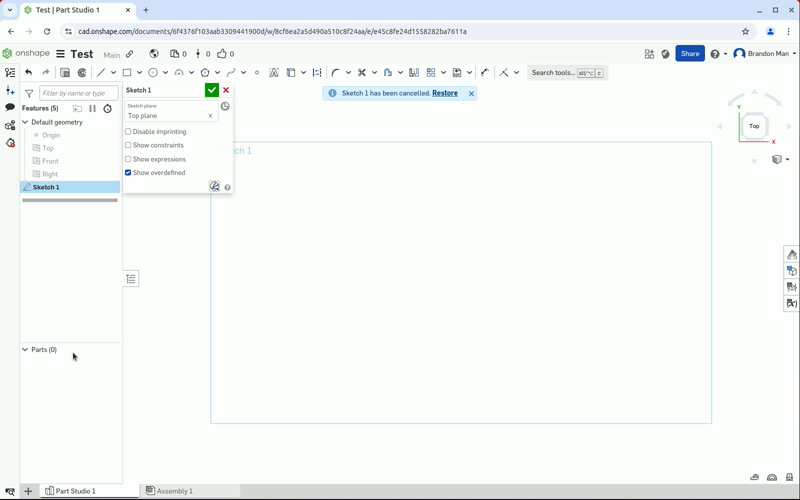
key_down(shift)
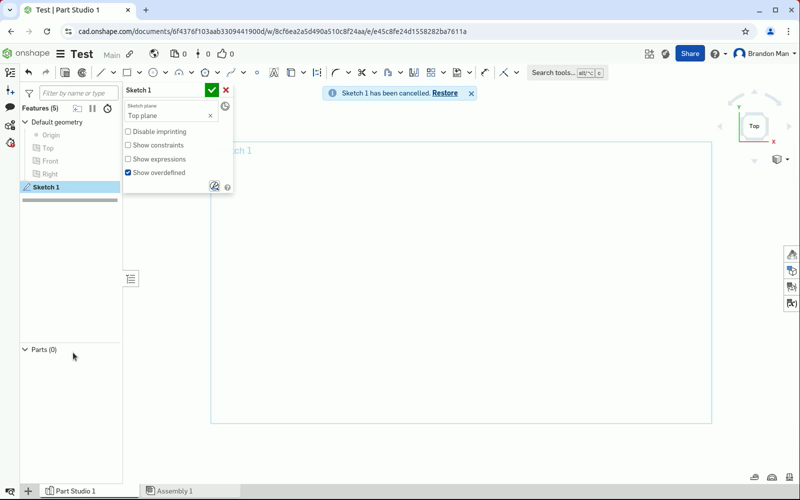
mouse_move(348, 274)
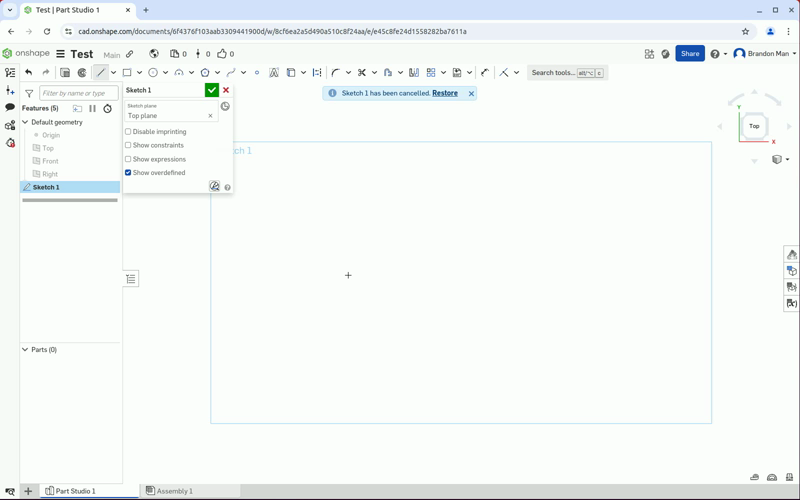
click(348, 274)
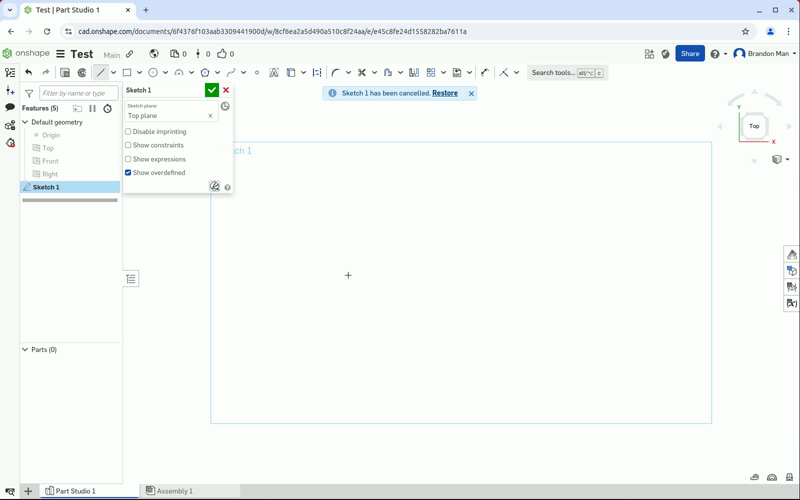
key_up(shift)
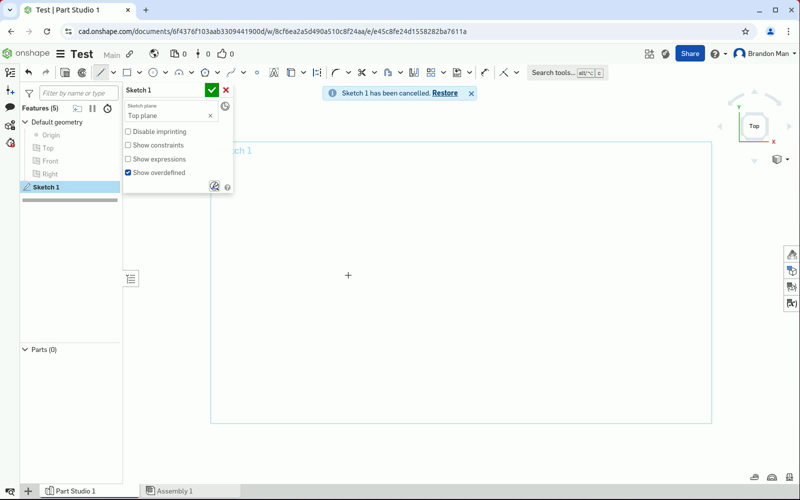
key_down(shift)
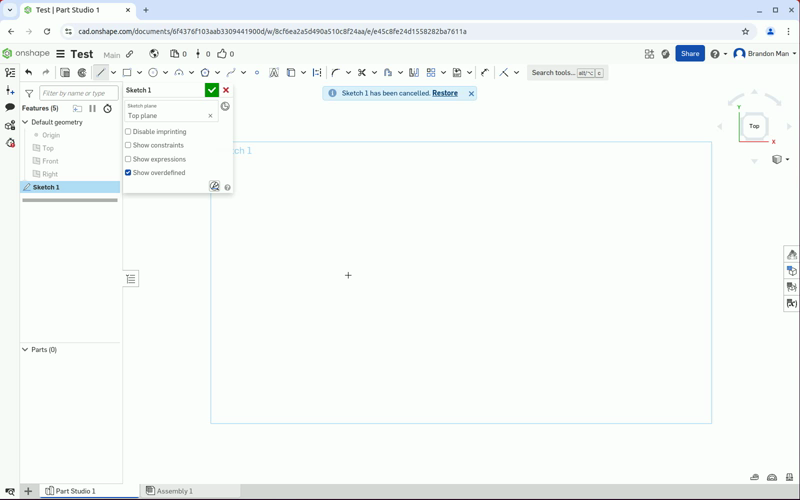
mouse_move(572, 274)
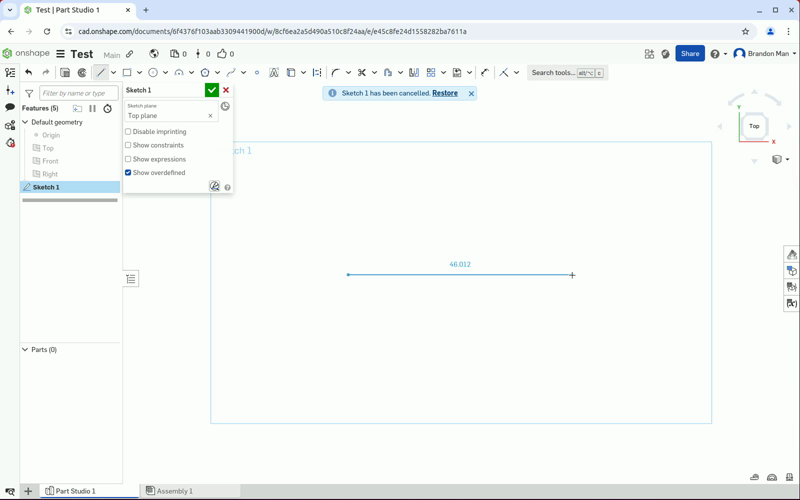
click(572, 274)
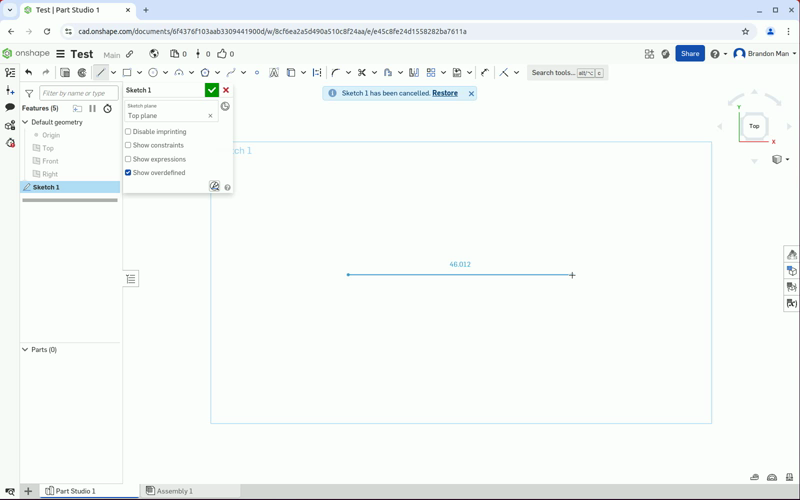
key_up(shift)
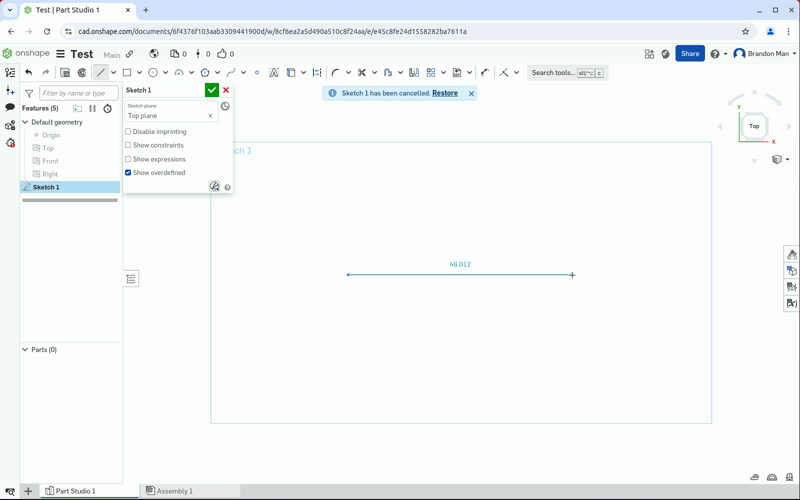
key_down(shift)
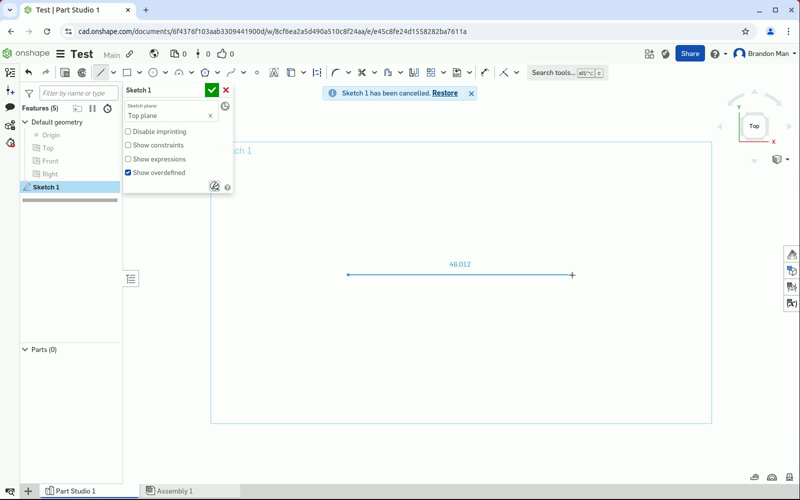
mouse_move(589, 274)
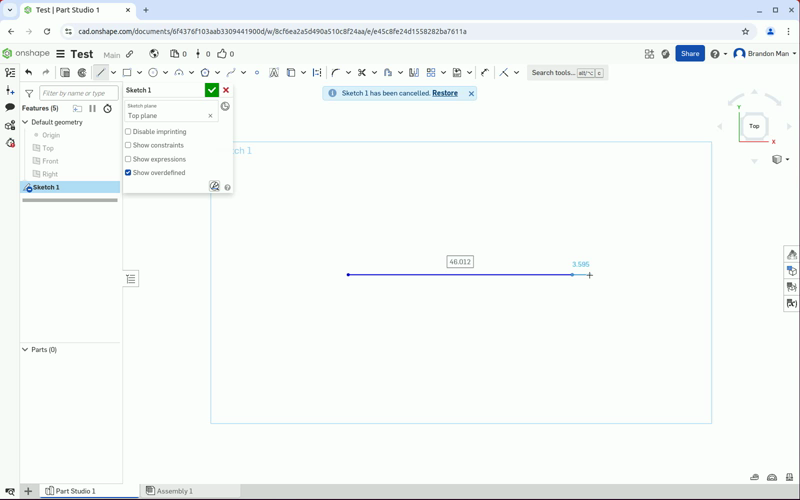
mouse_move(572, 241)
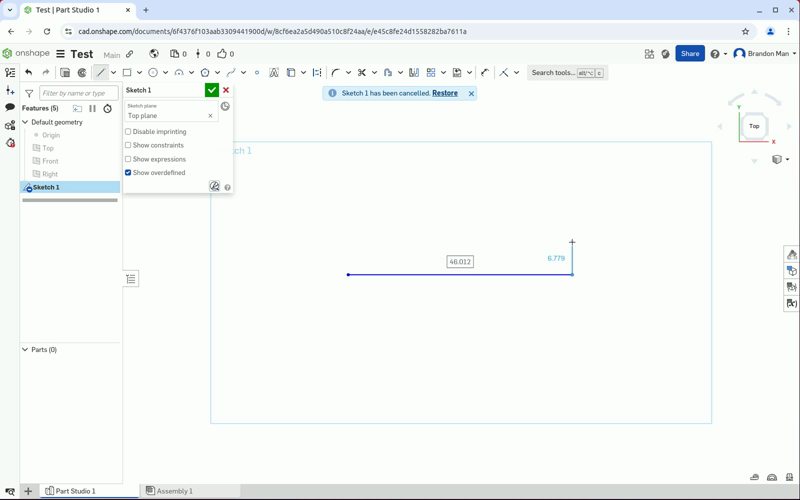
click(572, 241)
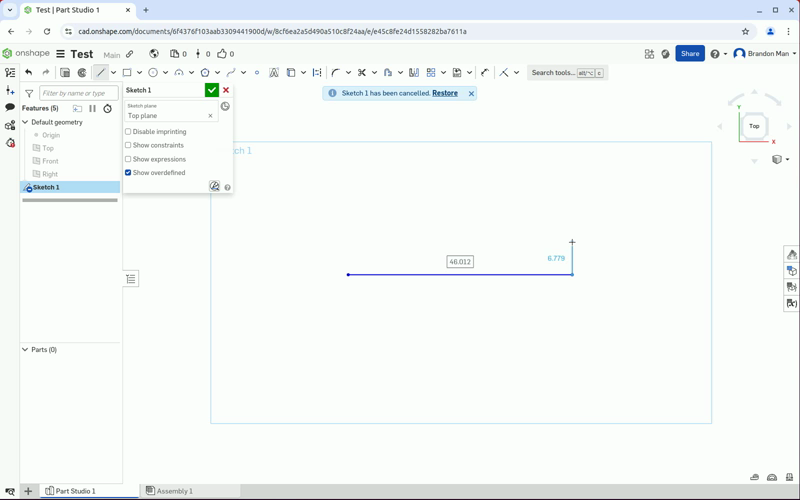
key_up(shift)
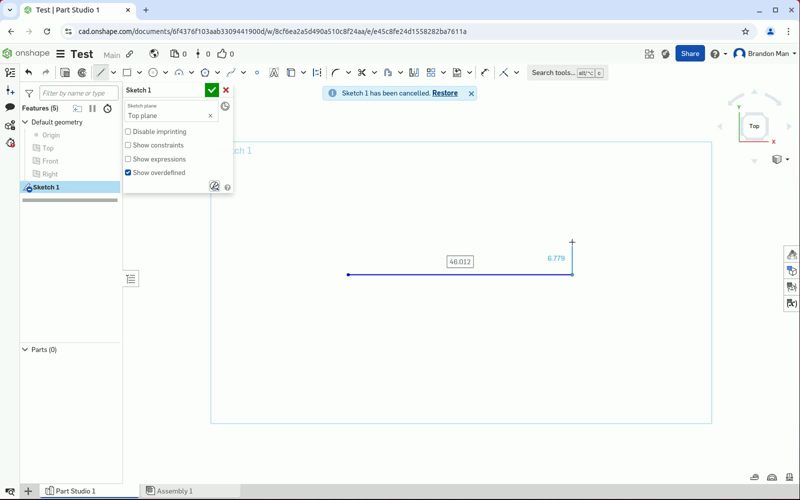
key_down(shift)
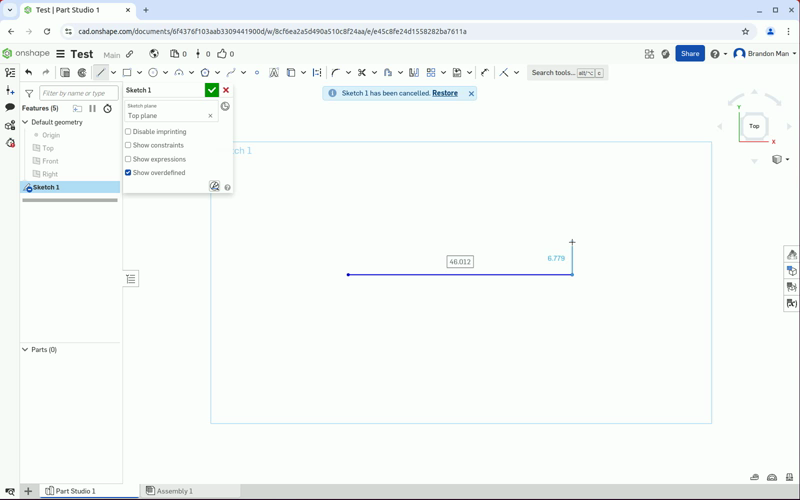
mouse_move(348, 241)
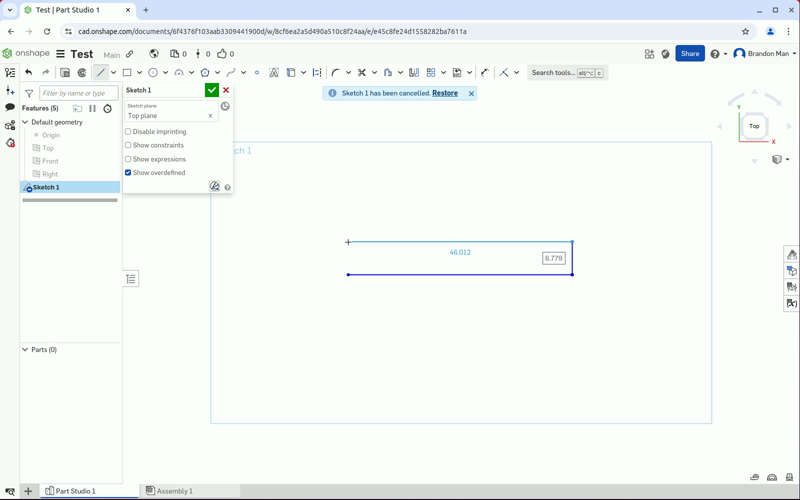
click(348, 241)
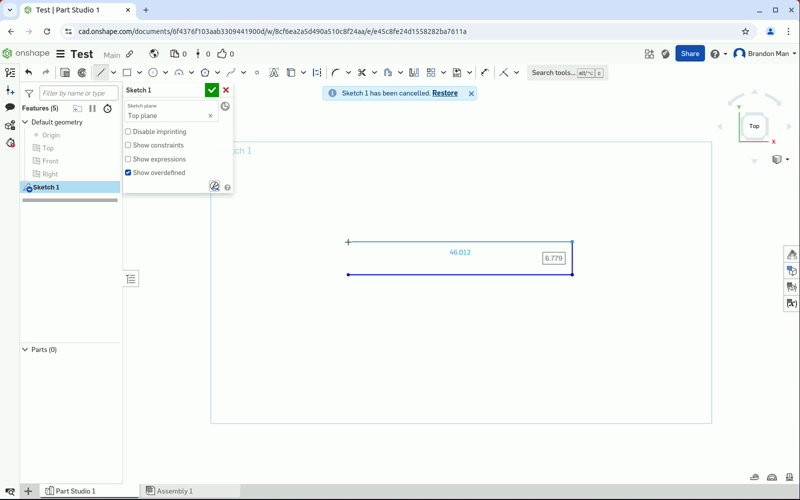
key_up(shift)
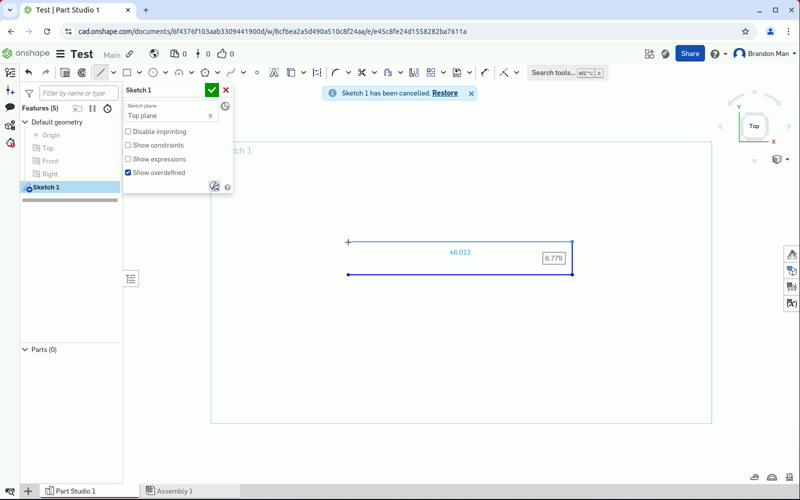
mouse_move(378, 241)
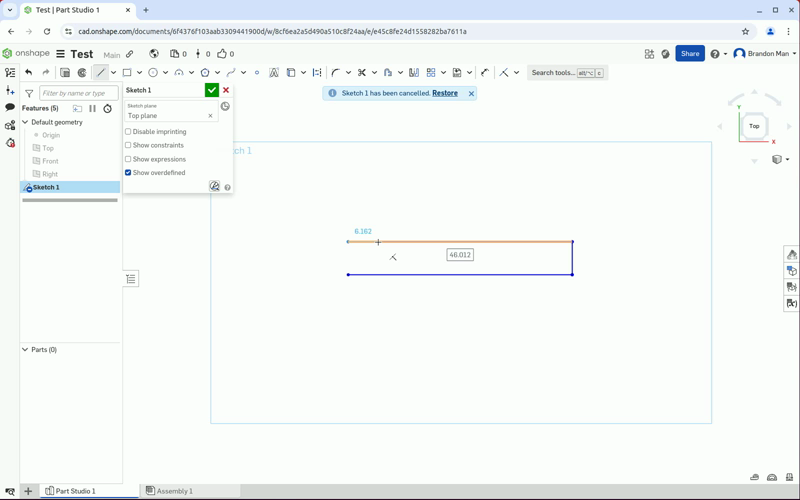
key_down(shift)
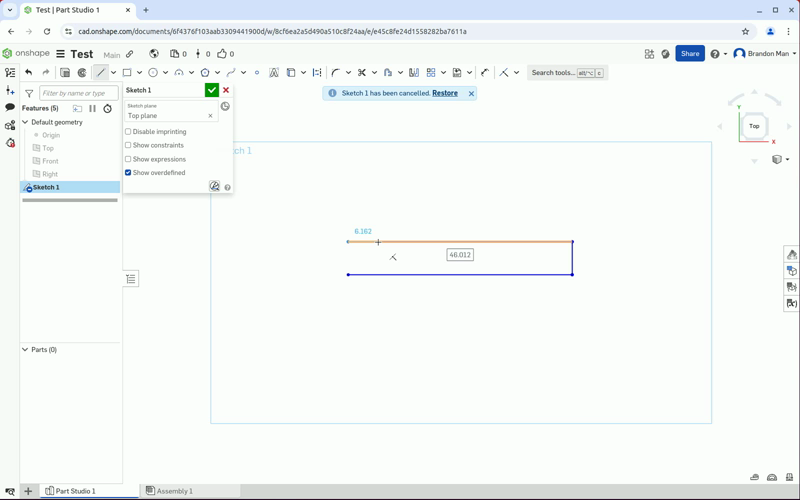
mouse_move(348, 274)
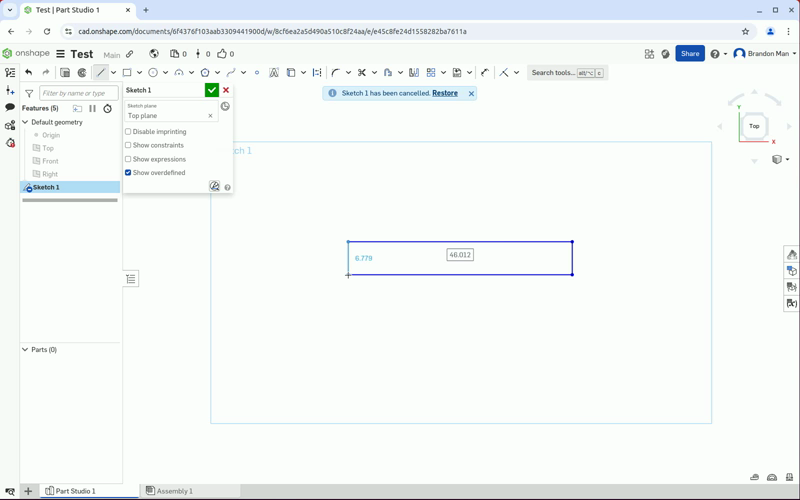
key_up(shift)
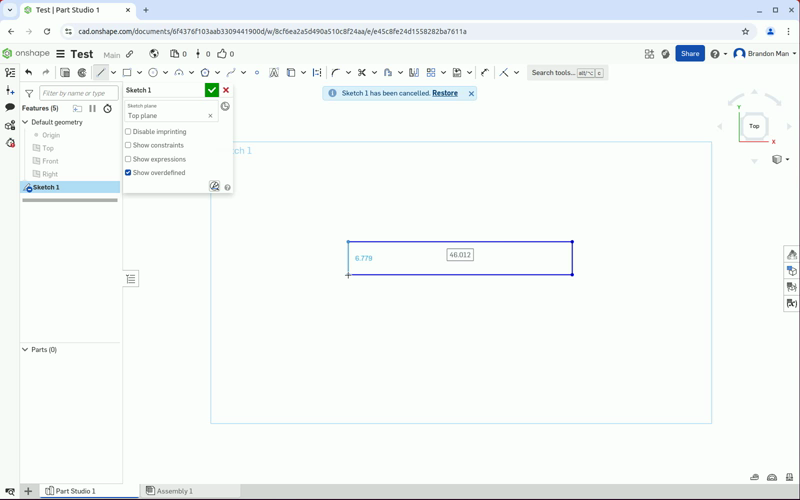
click(348, 274)
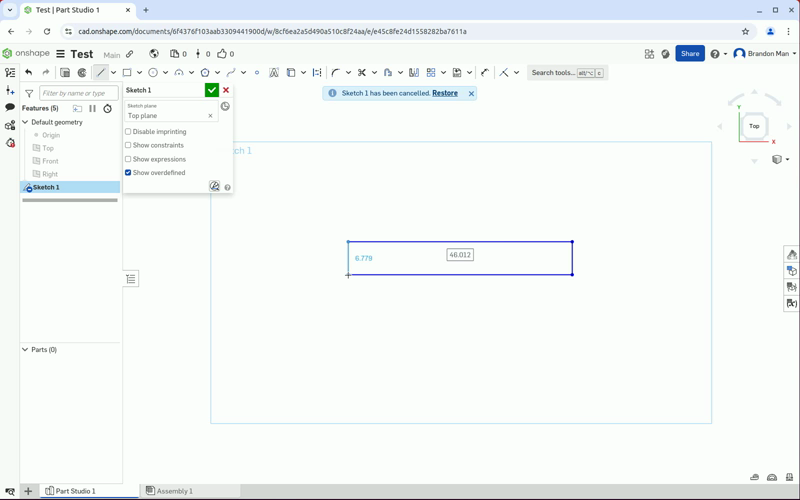
key(esc)
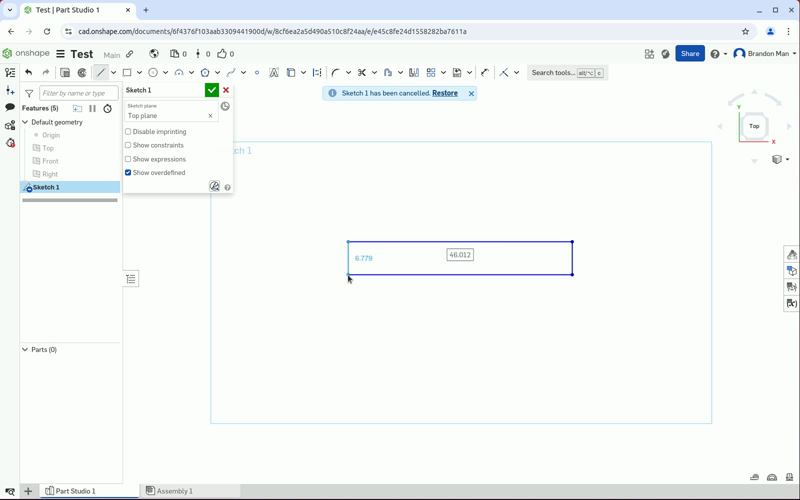
mouse_move(388, 257)
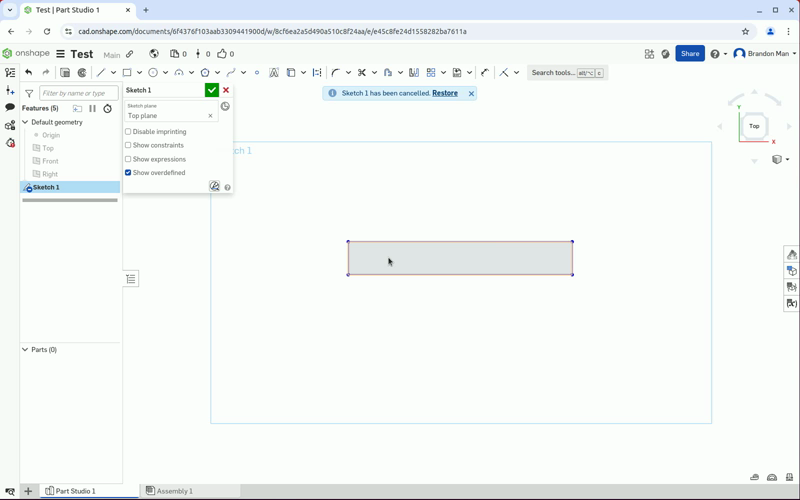
click(388, 257)
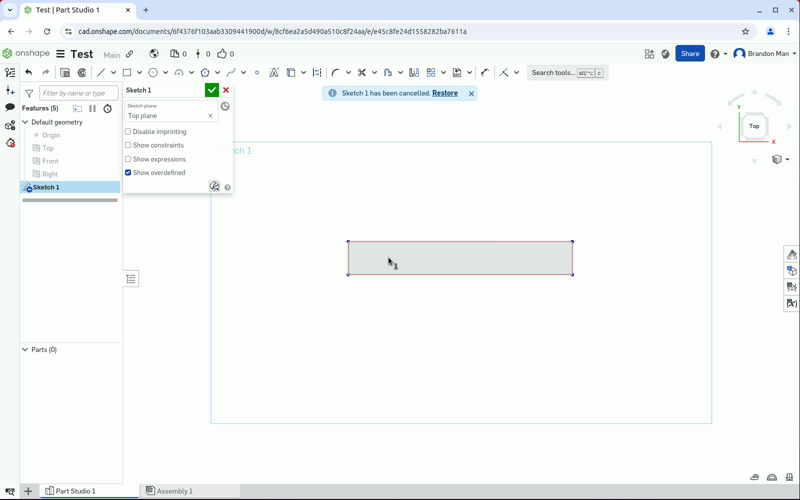
mouse_move(73, 352)
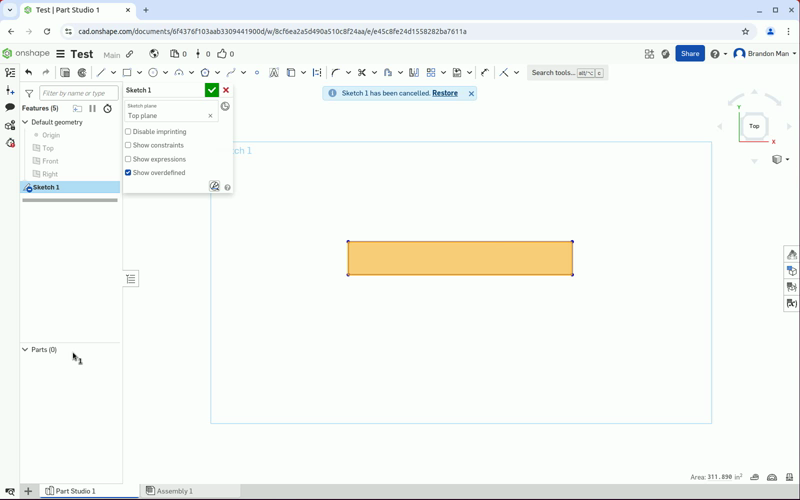
key(shift+y)
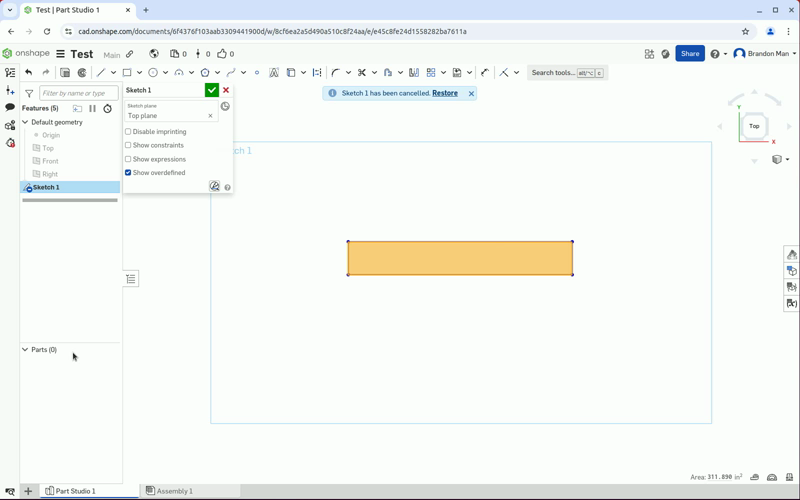
key(shift+e)
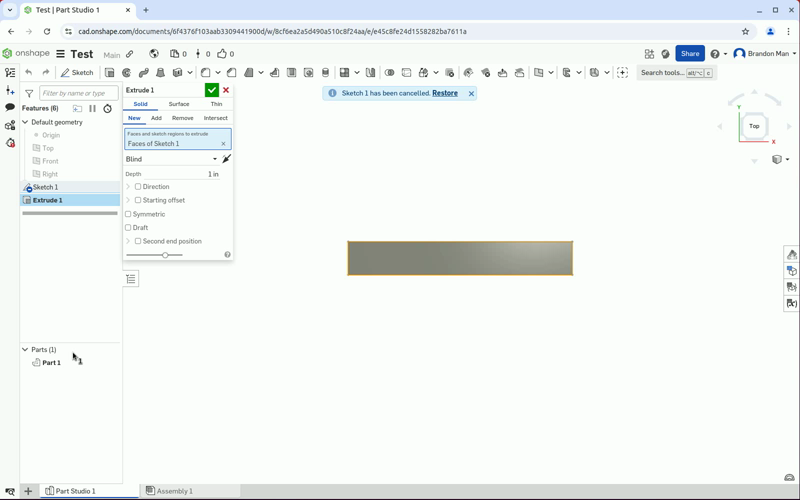
mouse_move(143, 106)
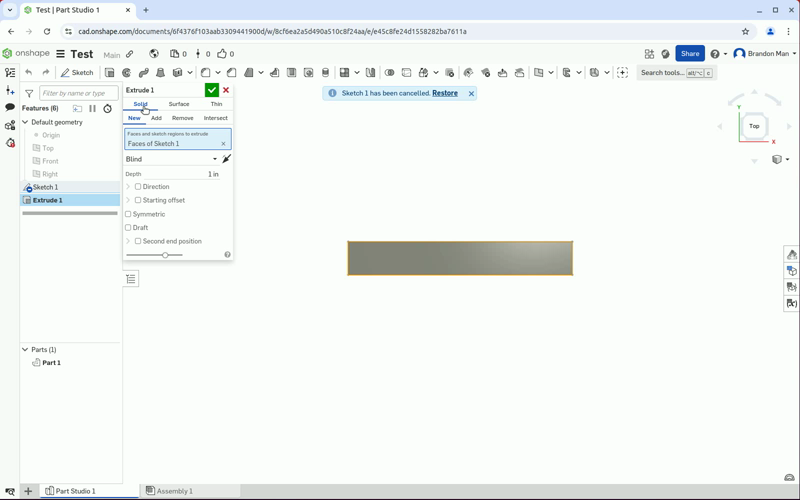
click(143, 106)
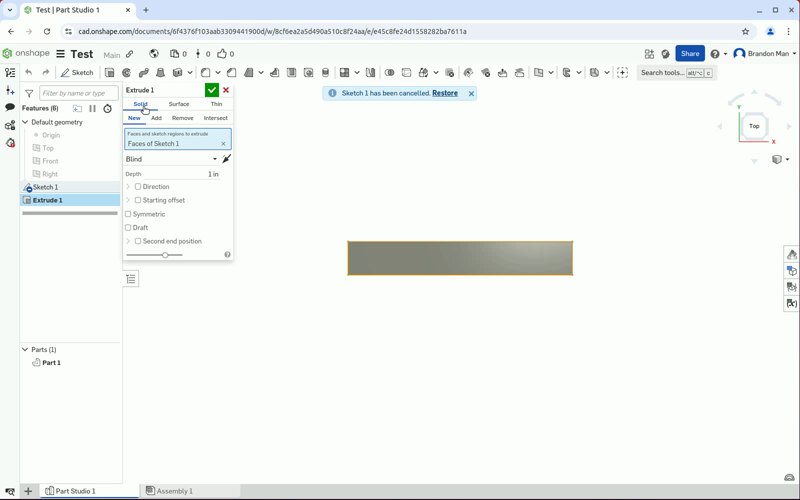
mouse_move(137, 120)
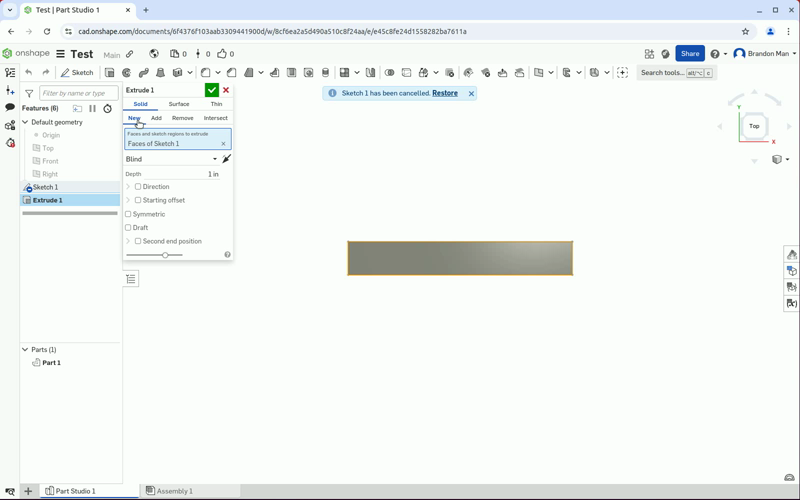
click(137, 120)
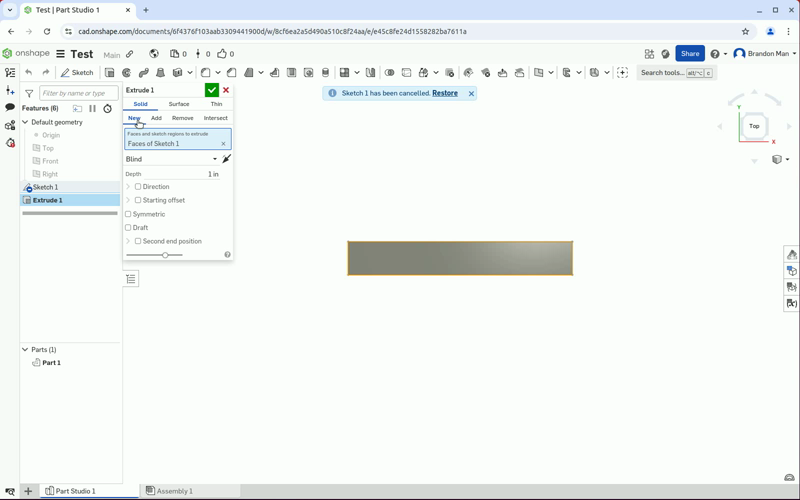
key(tab, 4)
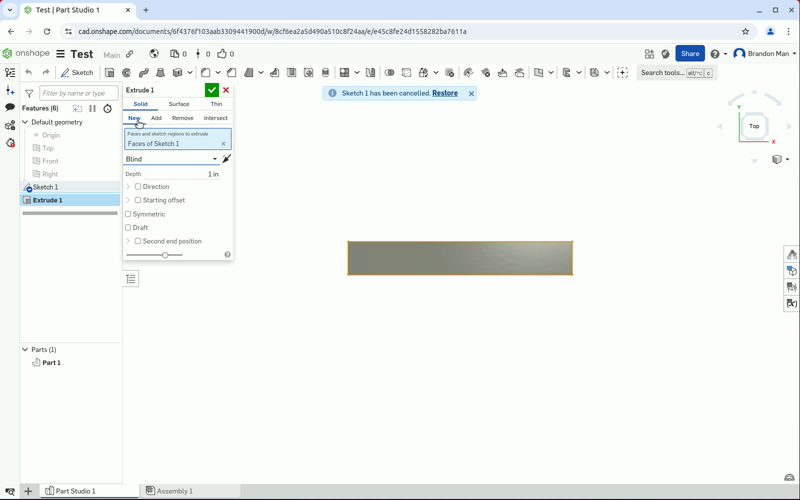
text(6.499)
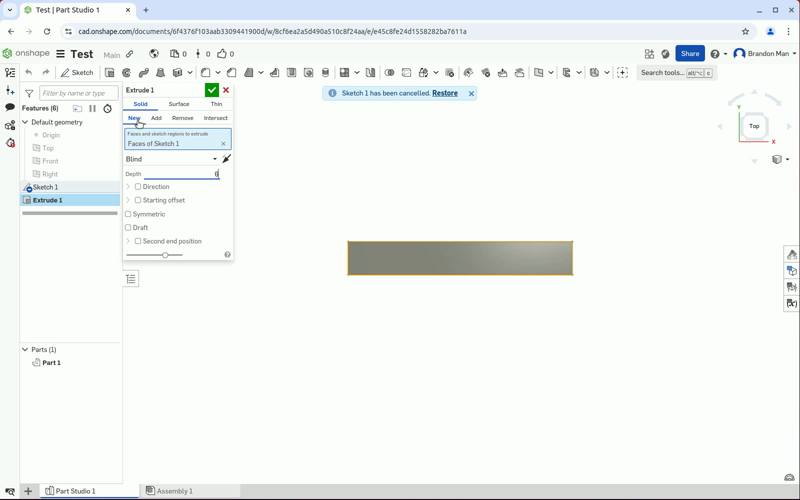
key(enter)
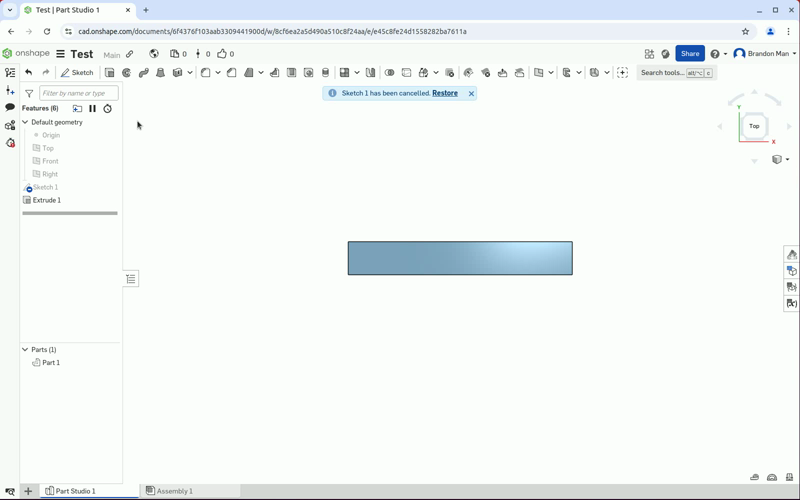
key(shift+h)
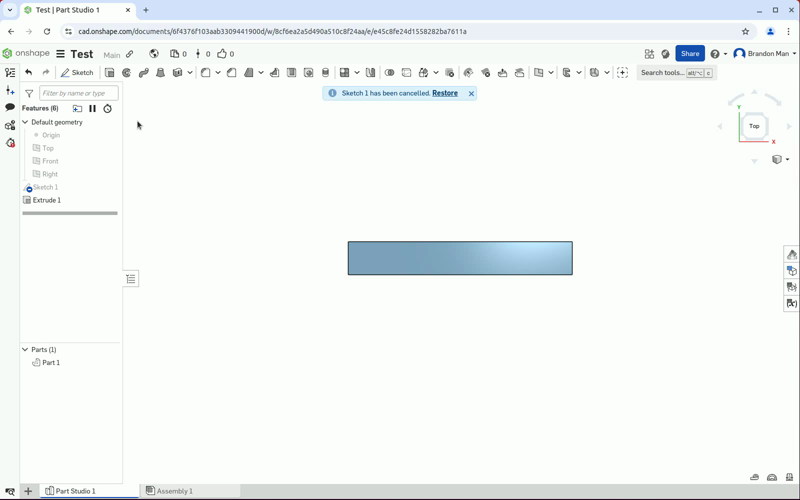
key(shift+h)
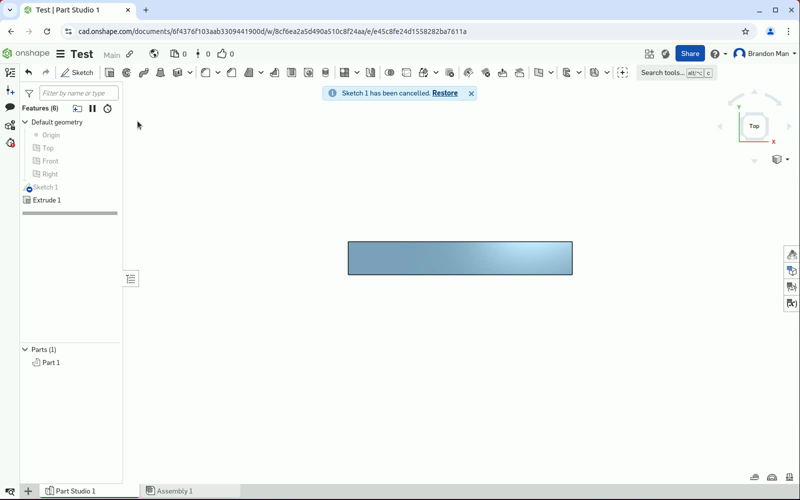
mouse_move(73, 189)
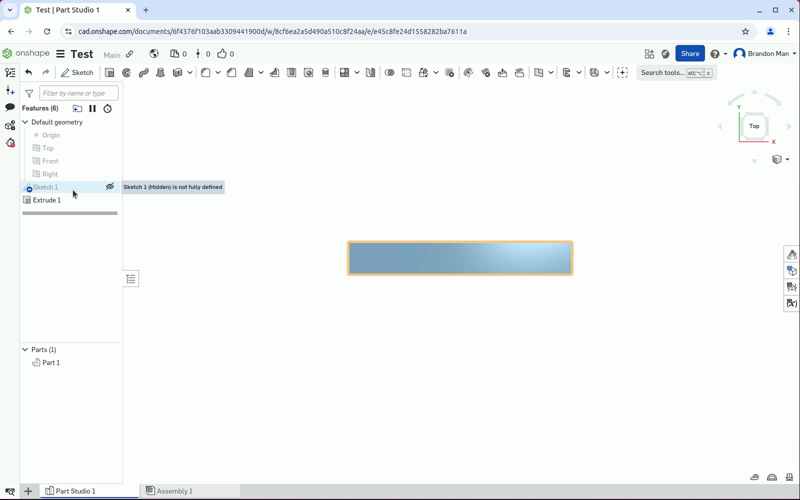
click(73, 189)
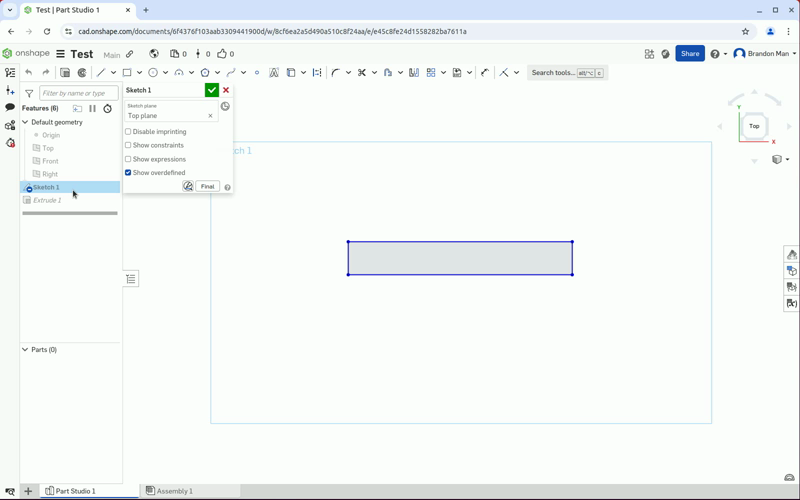
mouse_move(229, 92)
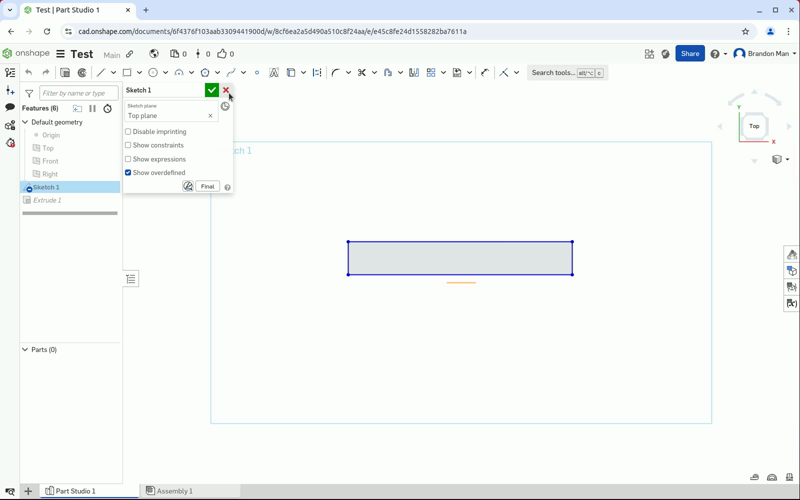
click(229, 92)
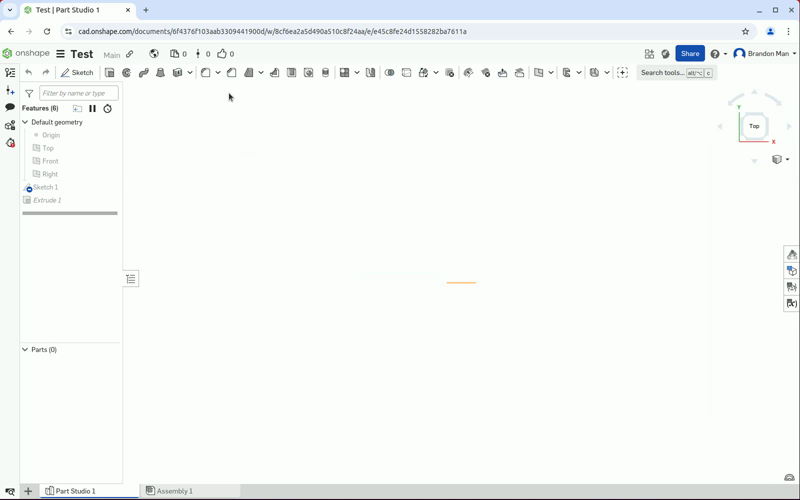
mouse_move(73, 352)
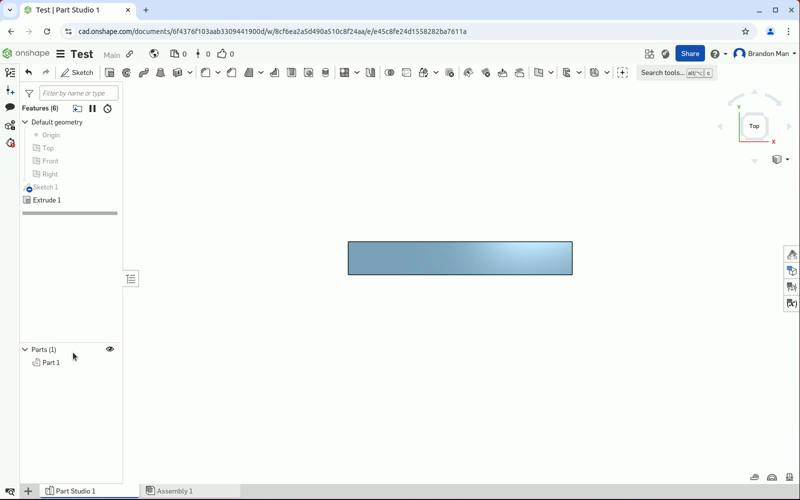
key(y)
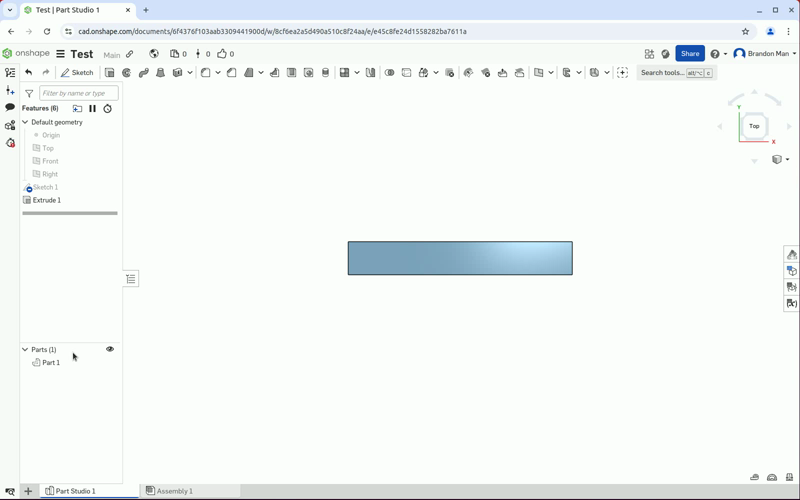
key(shift+p)
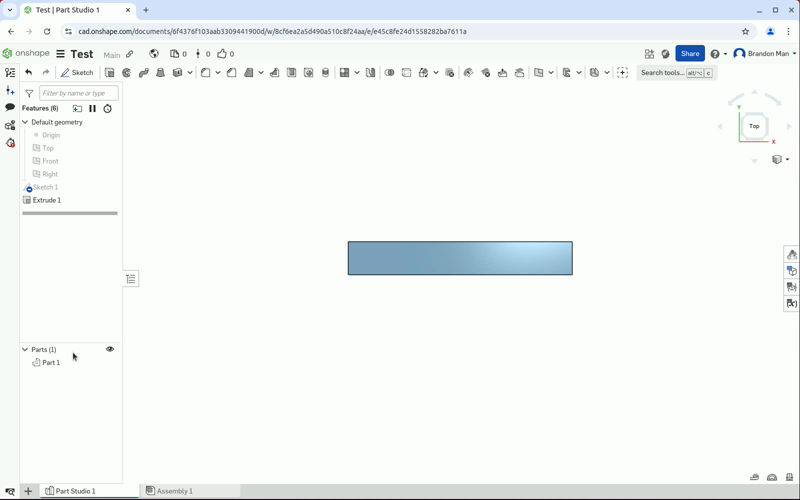
key(space)
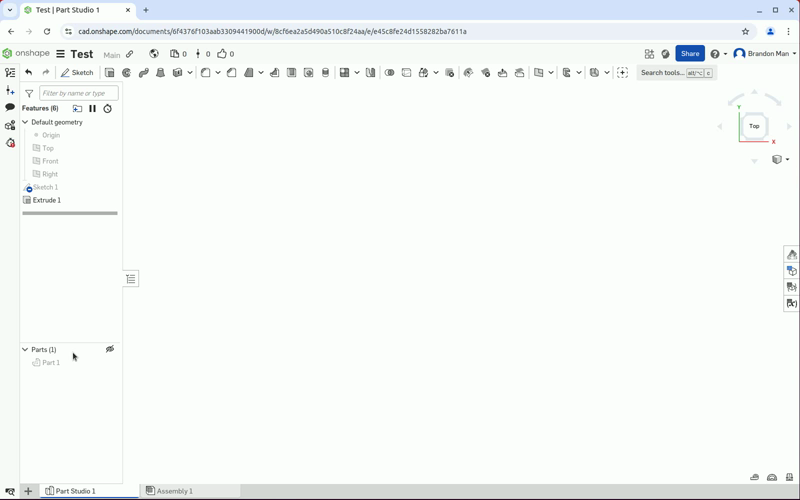
key_down(shift)
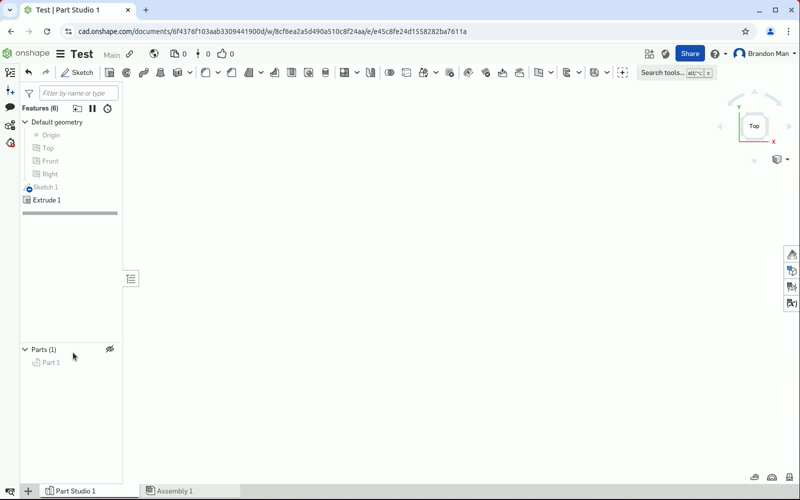
key(up)
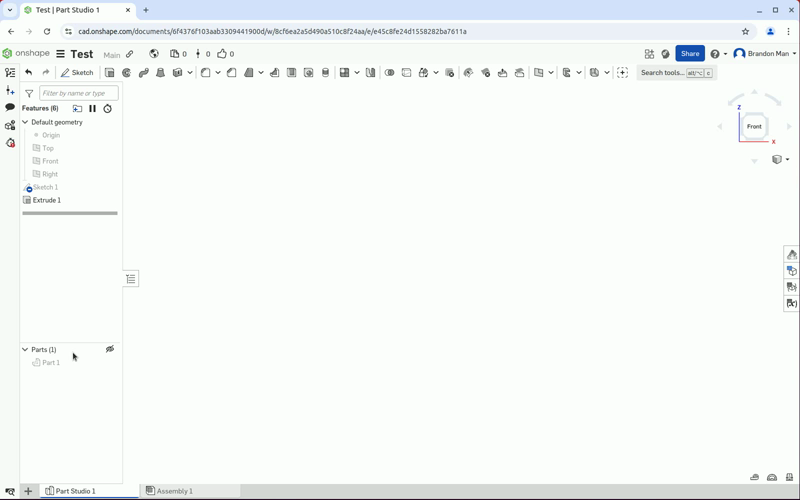
key_up(shift)
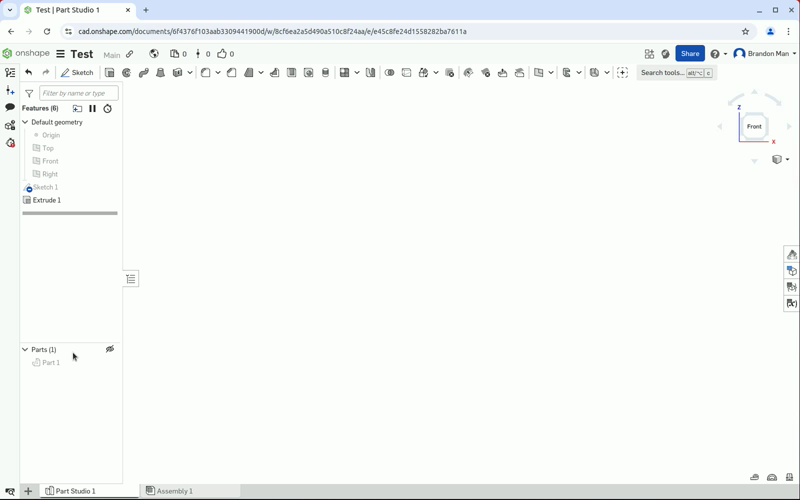
mouse_move(73, 352)
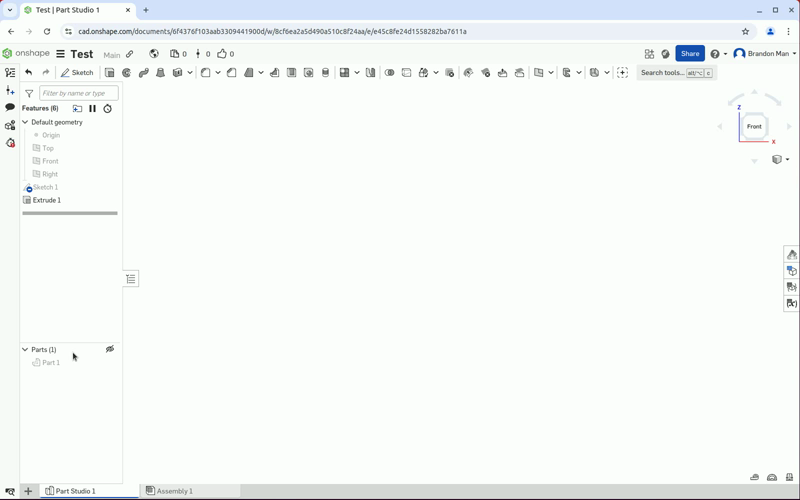
key(shift+y)
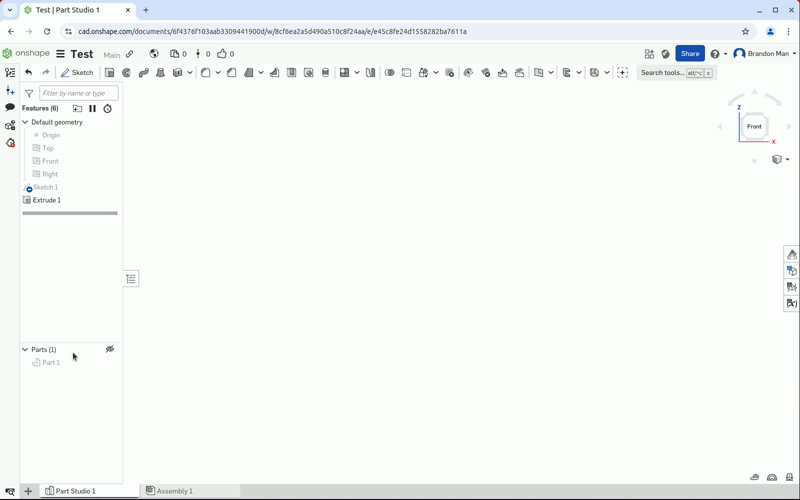
mouse_move(541, 75)
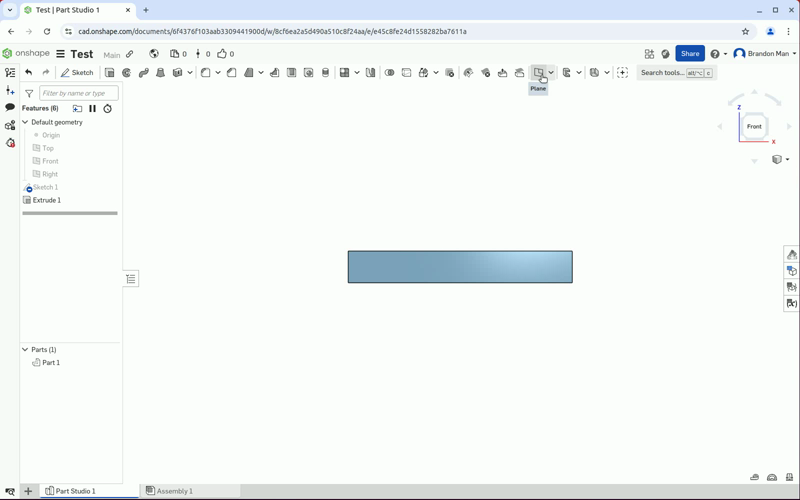
click(541, 75)
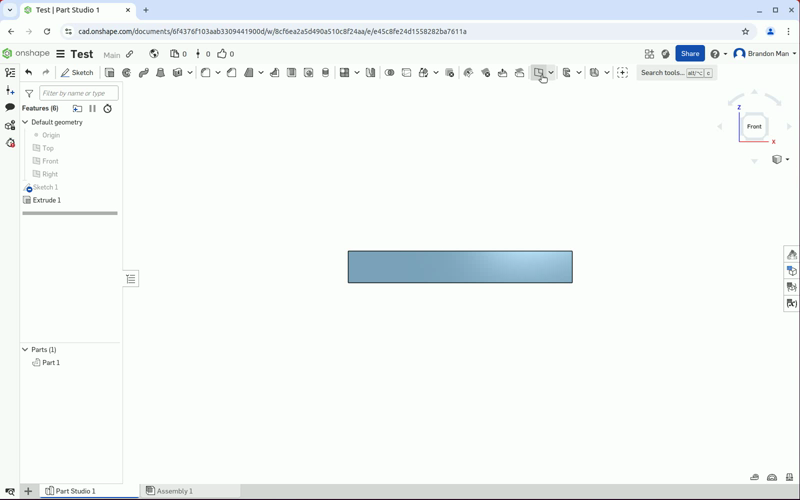
mouse_move(73, 163)
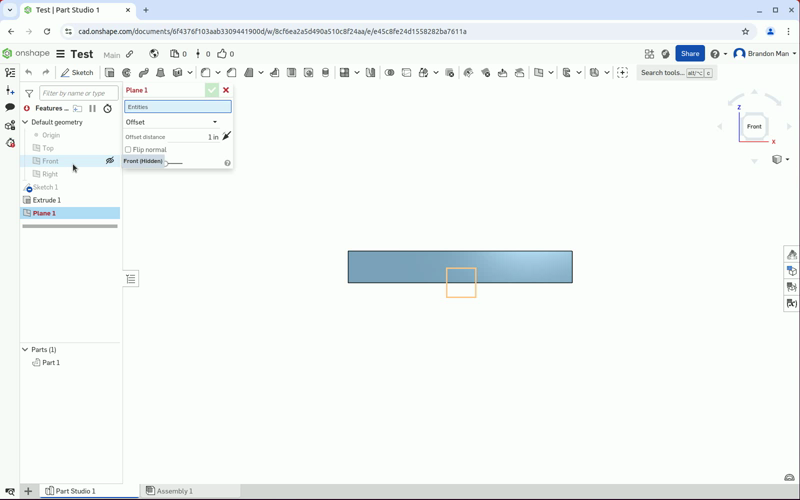
click(73, 163)
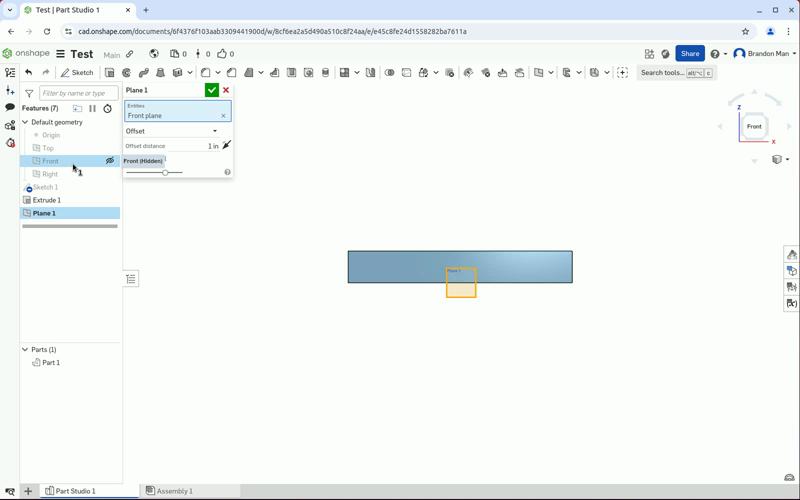
key(tab, 2)
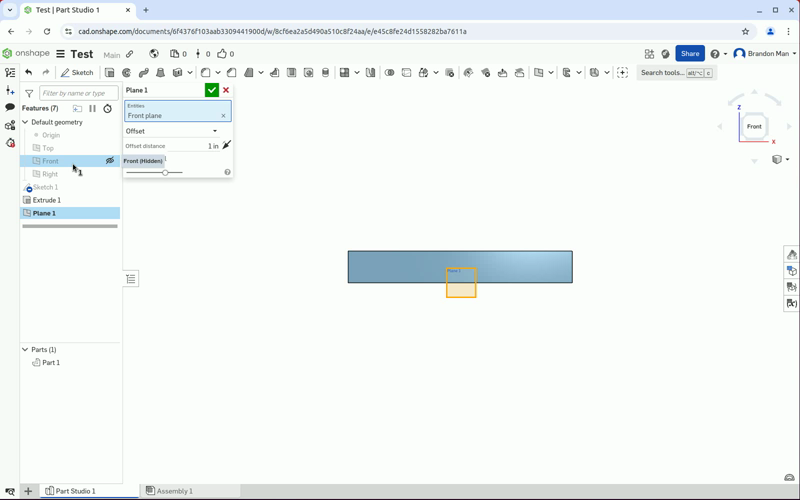
text(1.695)
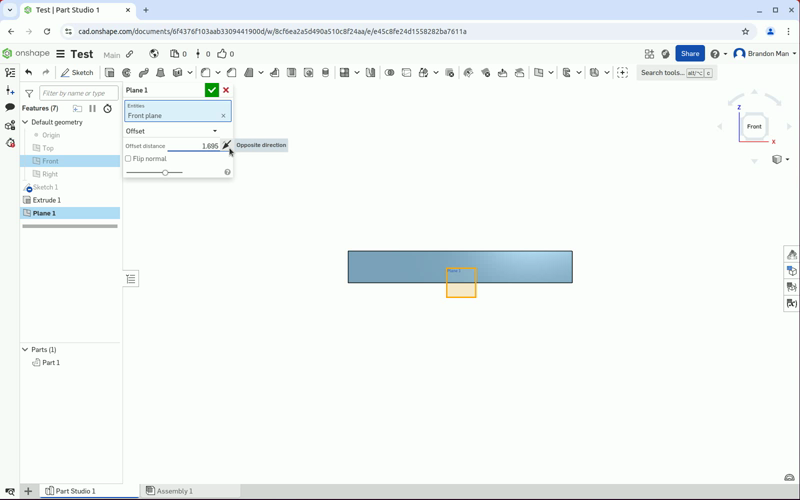
mouse_move(229, 147)
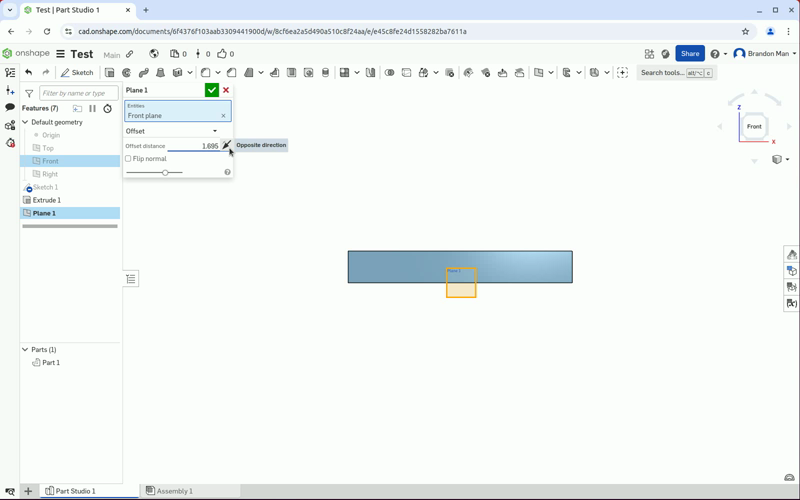
click(229, 147)
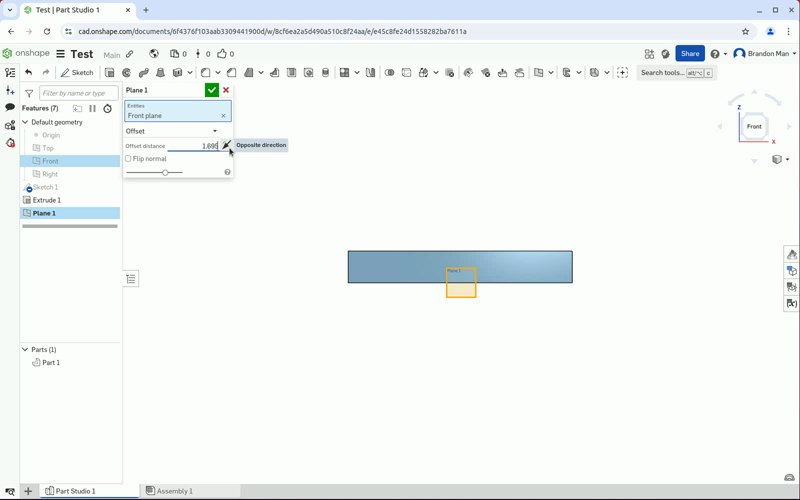
key(enter, 2)
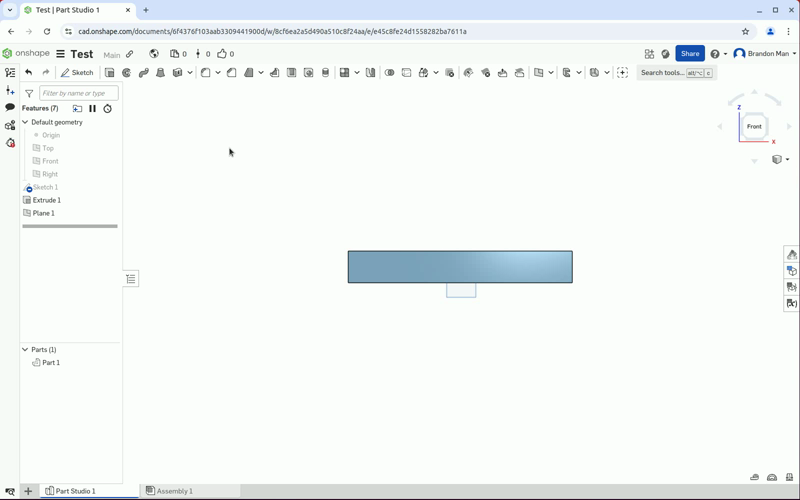
key(shift+s)
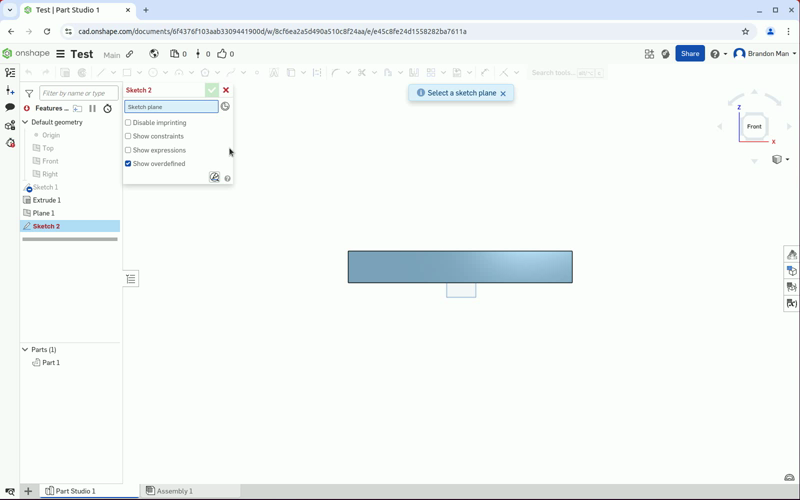
mouse_move(73, 215)
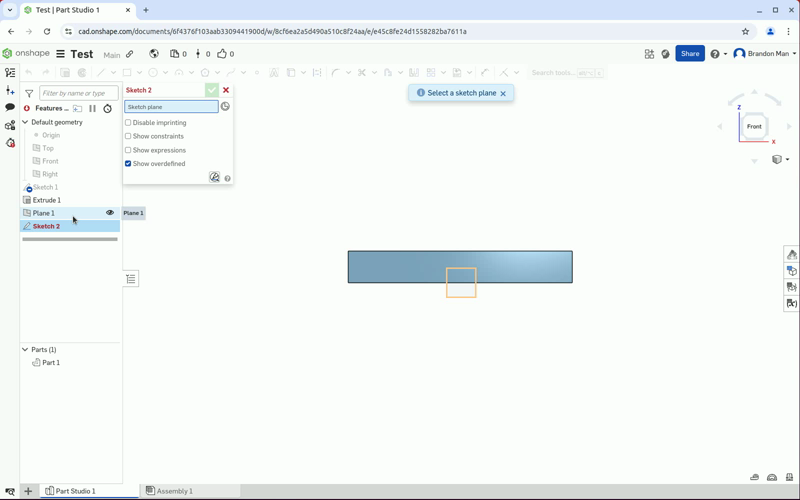
click(73, 215)
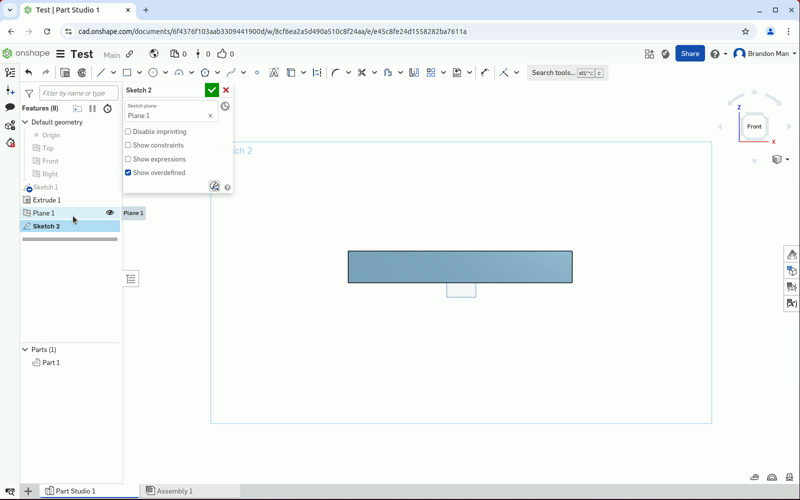
mouse_move(73, 352)
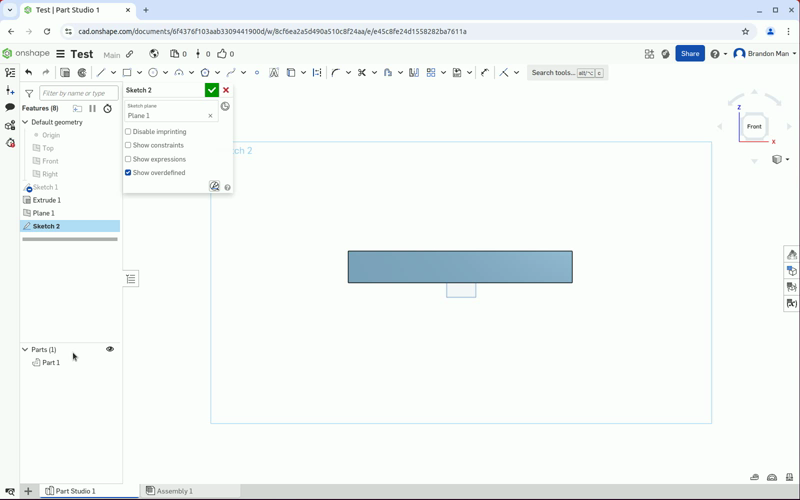
key(y)
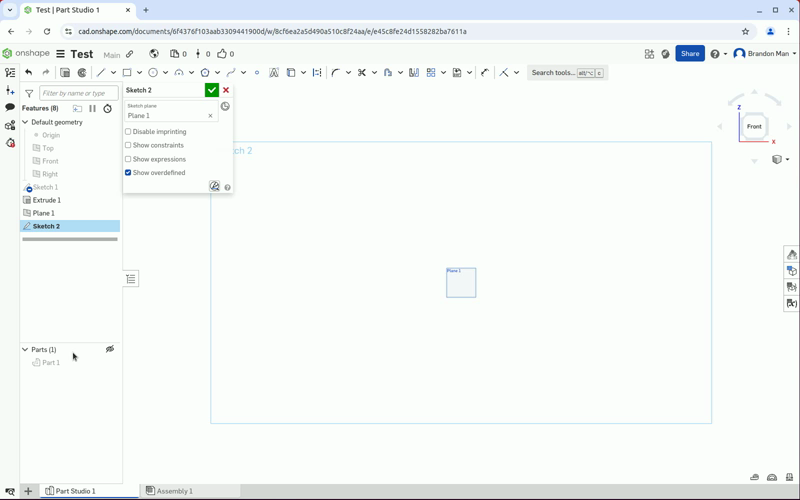
key(c)
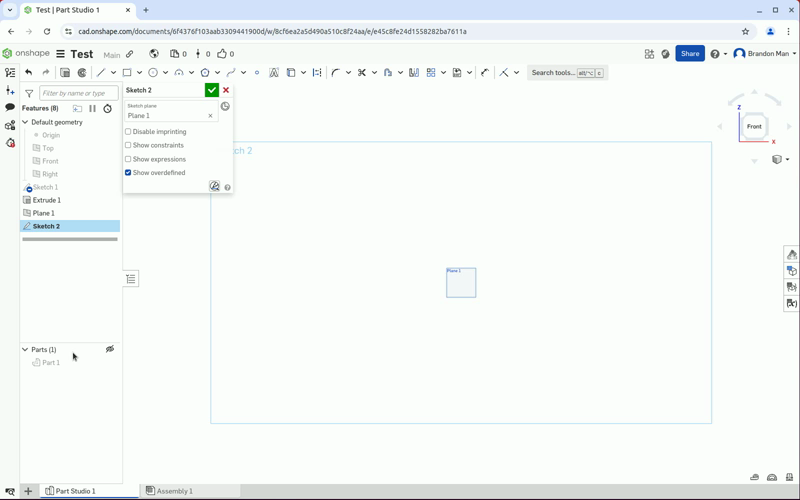
key_down(shift)
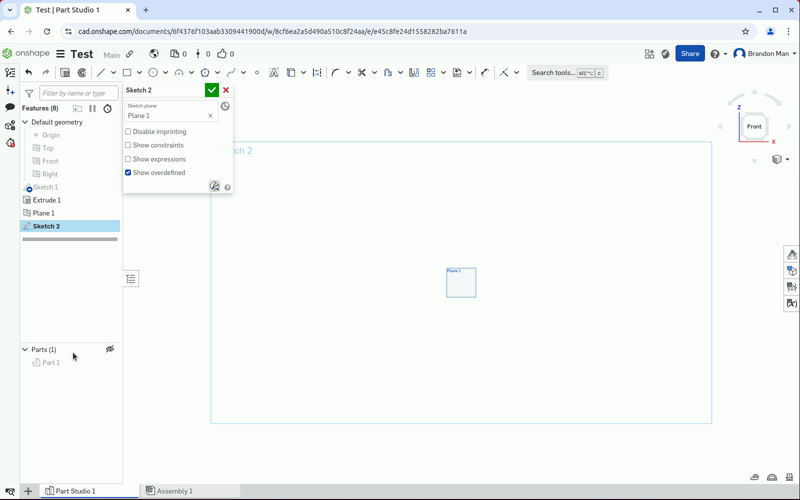
mouse_move(365, 266)
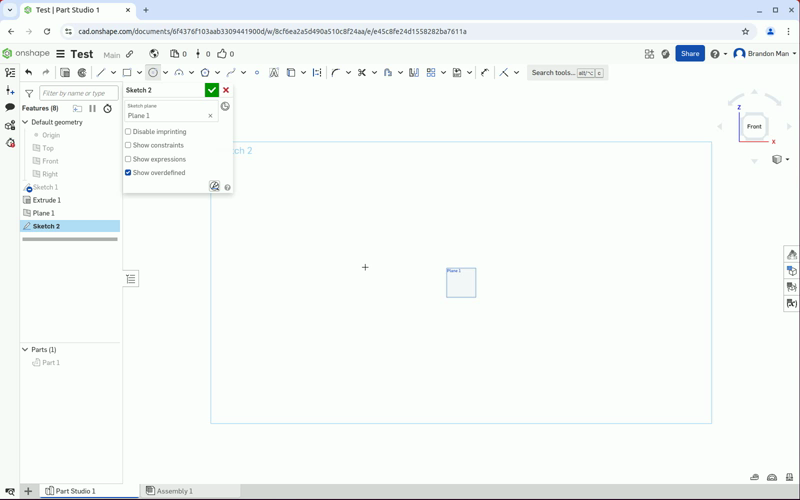
click(365, 266)
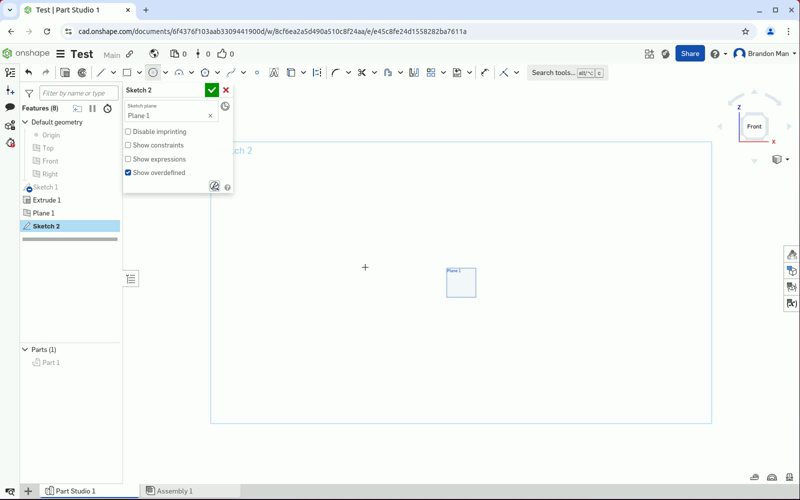
key_up(shift)
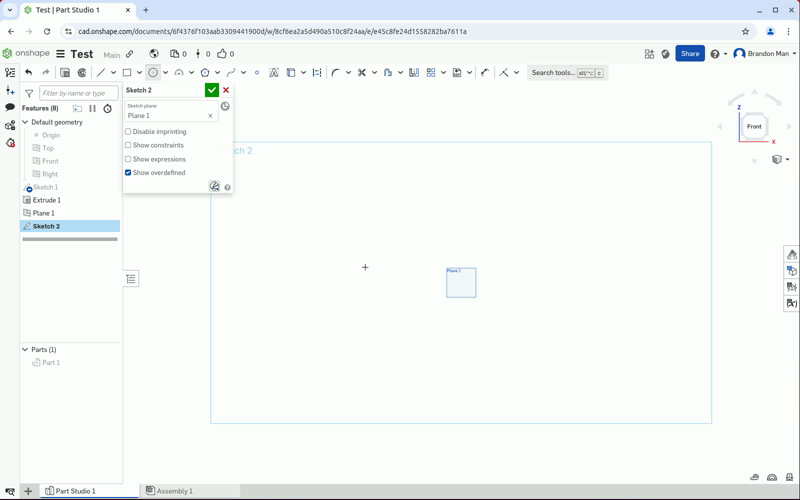
mouse_move(378, 266)
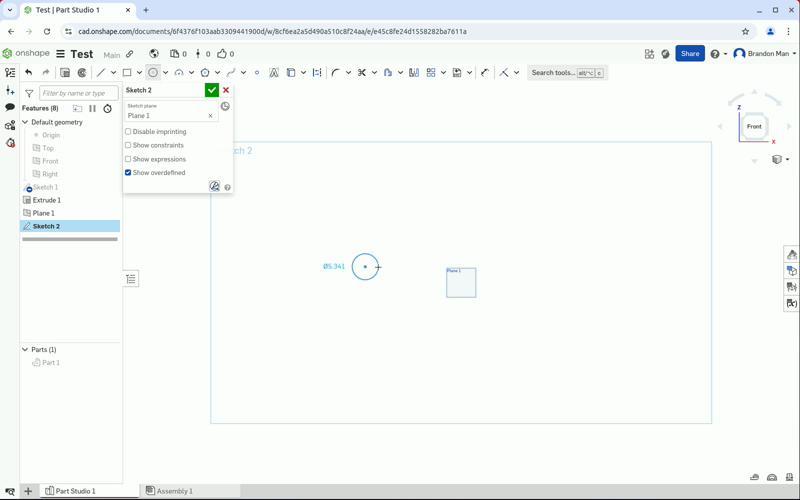
click(378, 266)
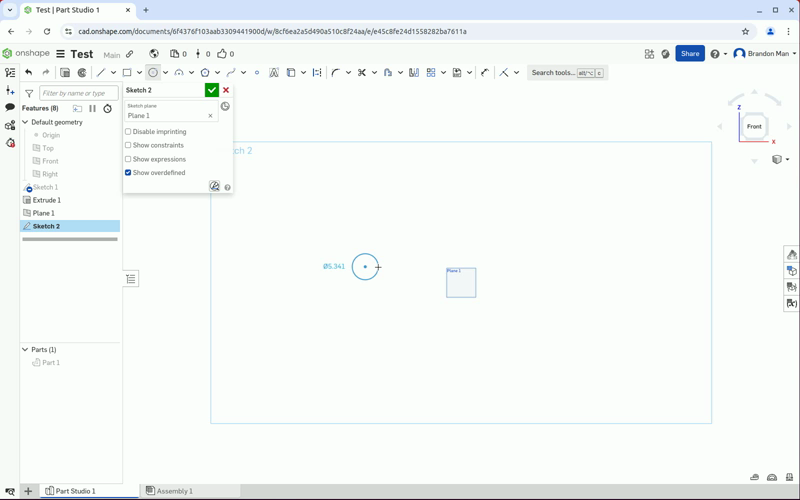
key(esc)
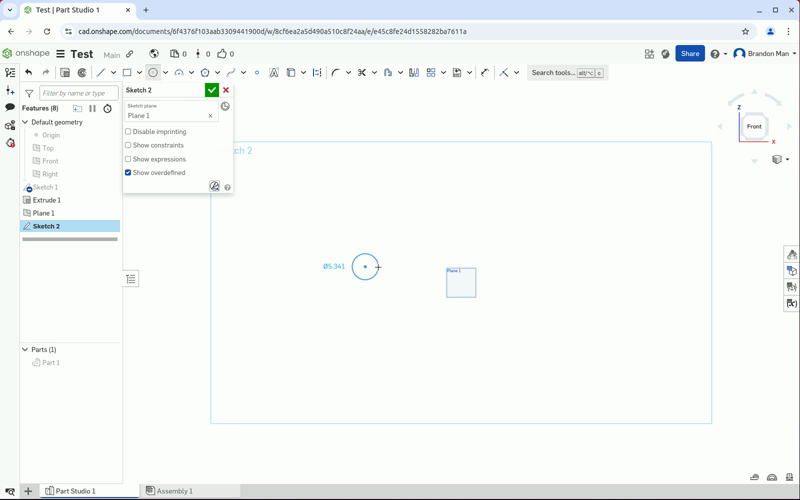
mouse_move(368, 278)
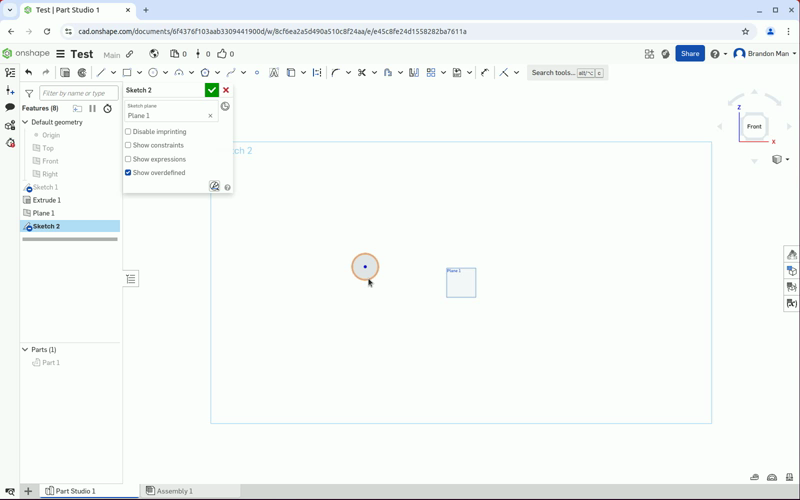
scroll(6)
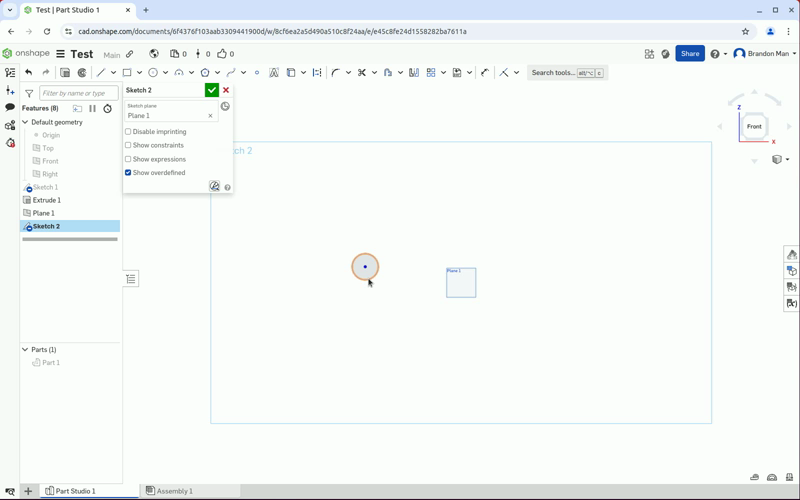
scroll(6)
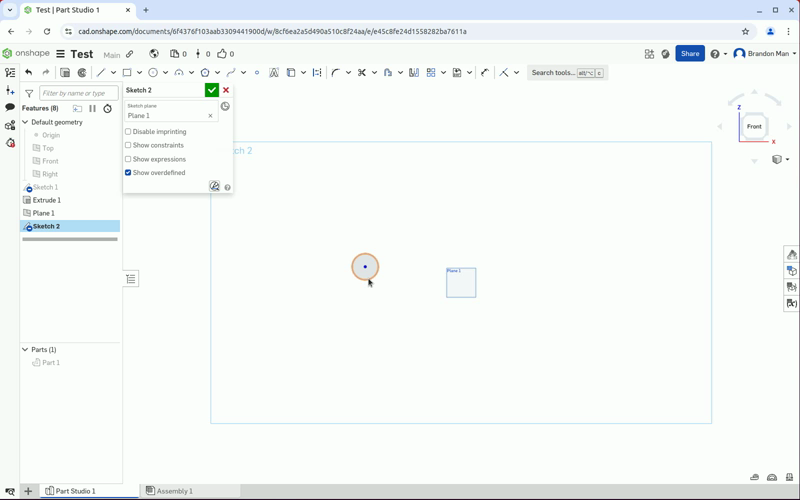
scroll(6)
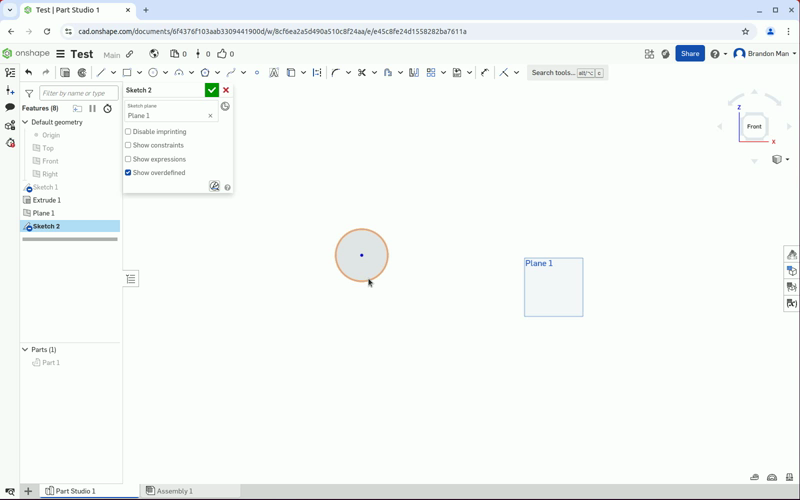
scroll(6)
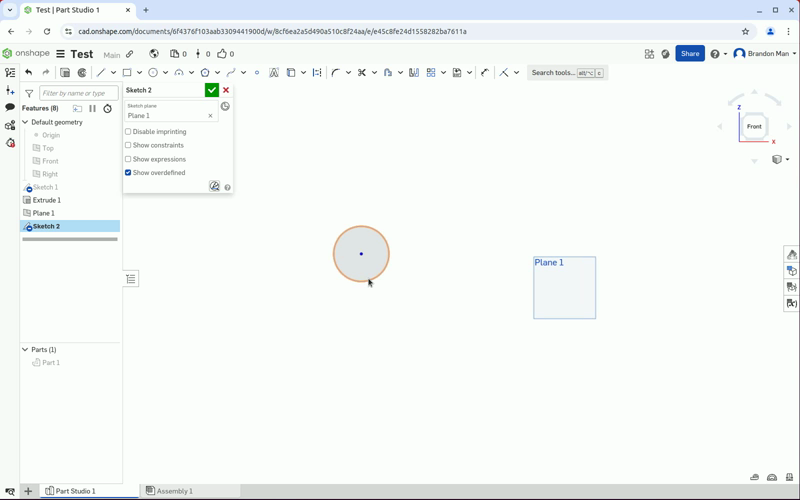
scroll(6)
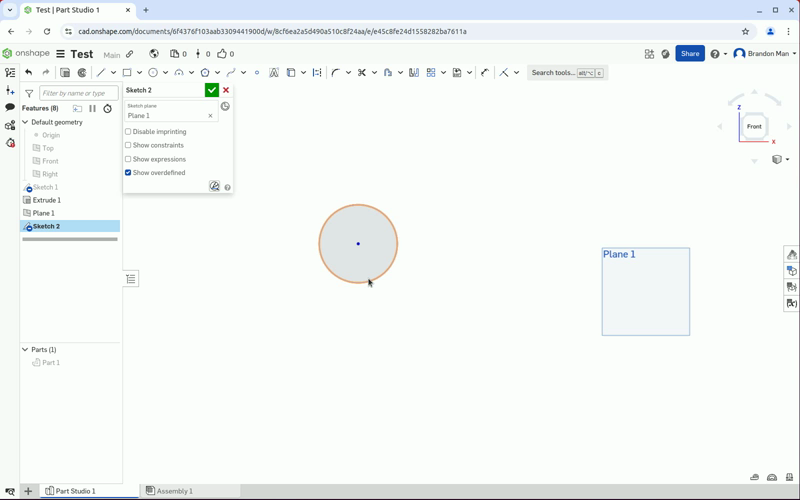
scroll(6)
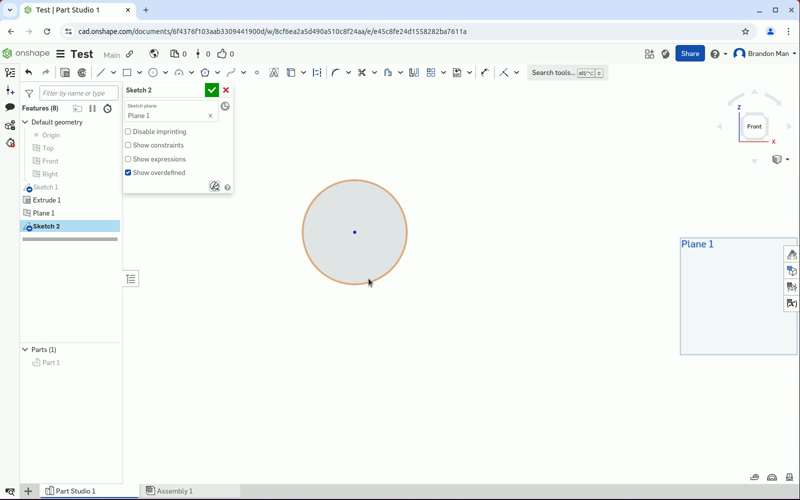
scroll(6)
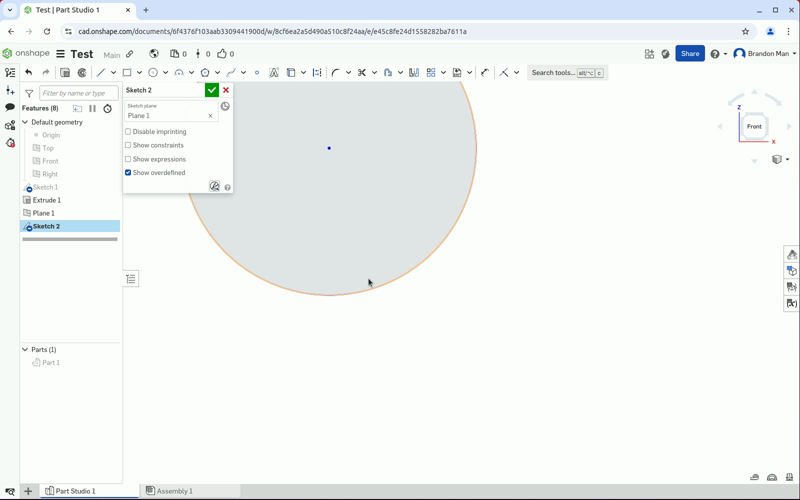
click(368, 278)
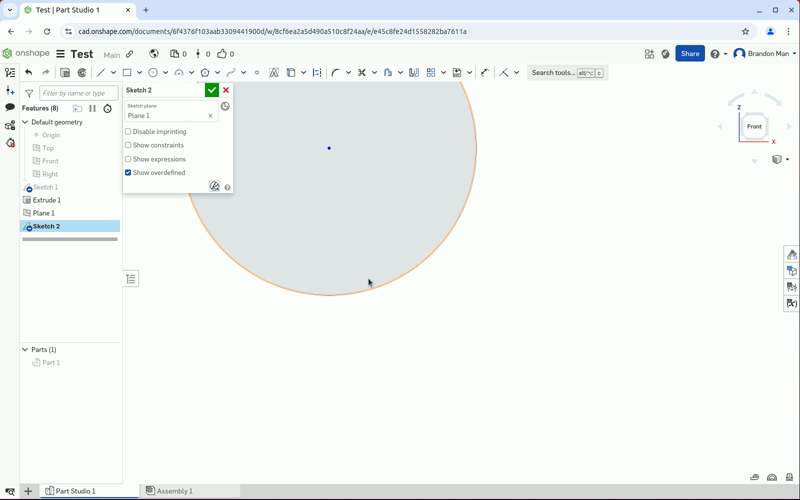
scroll(-6)
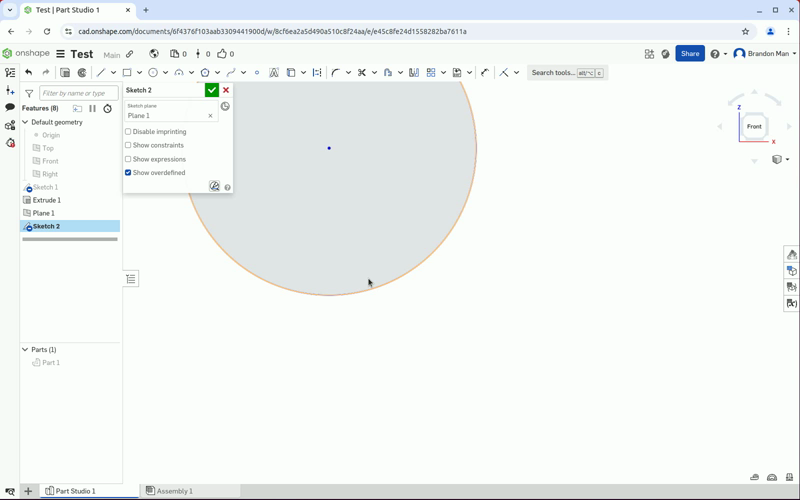
scroll(-6)
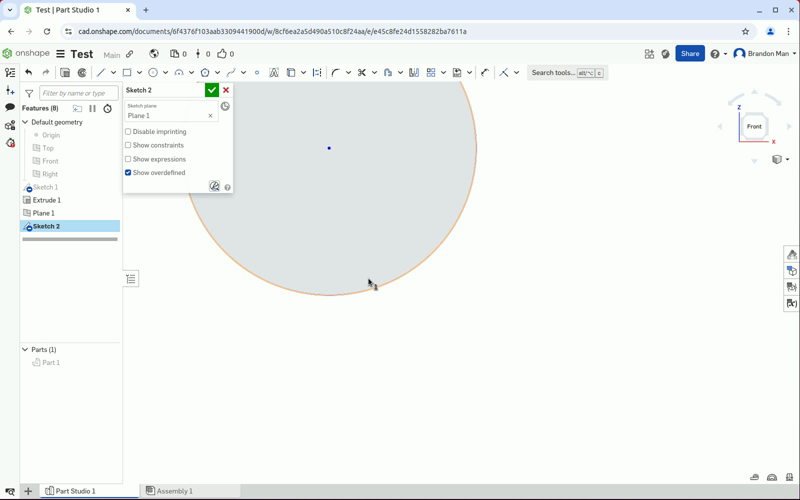
scroll(-6)
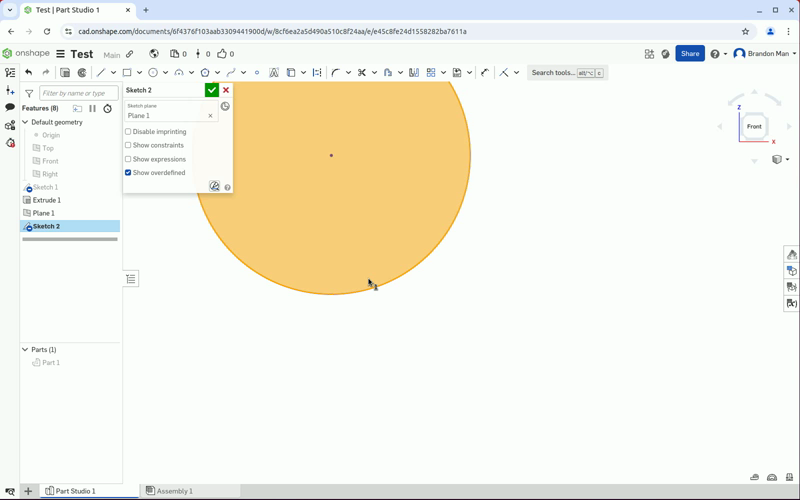
scroll(-6)
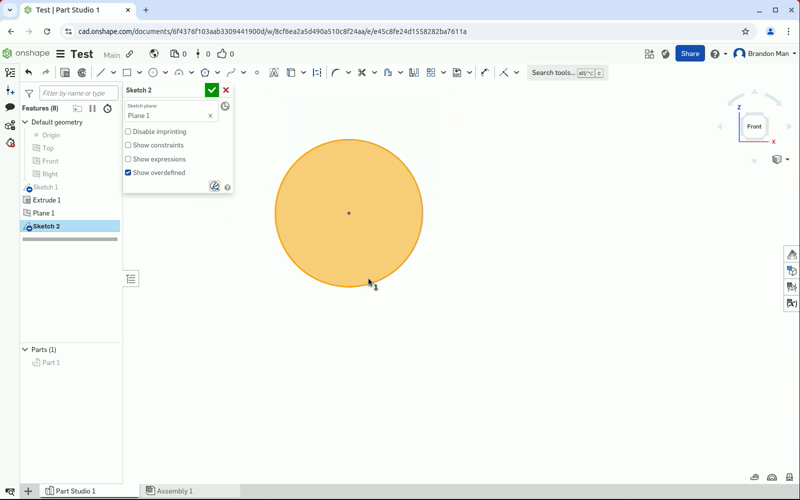
scroll(-6)
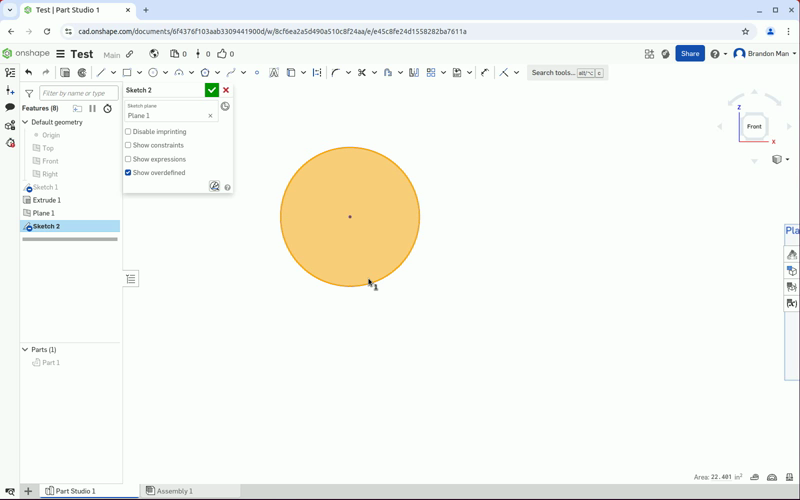
scroll(-6)
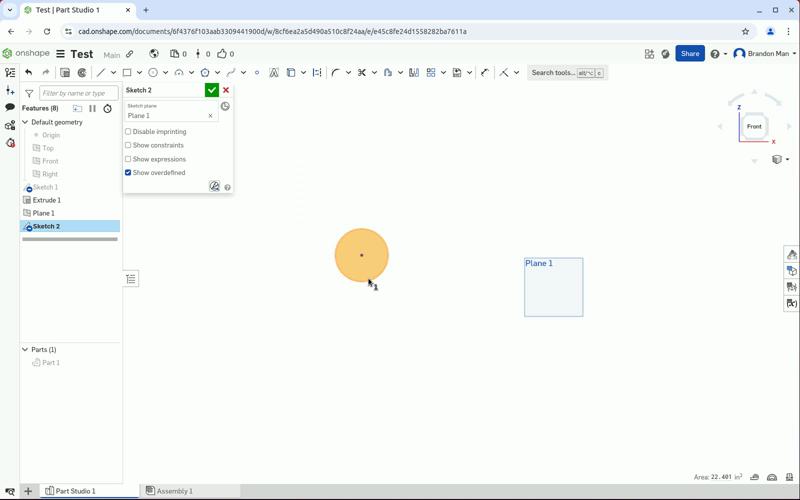
scroll(-6)
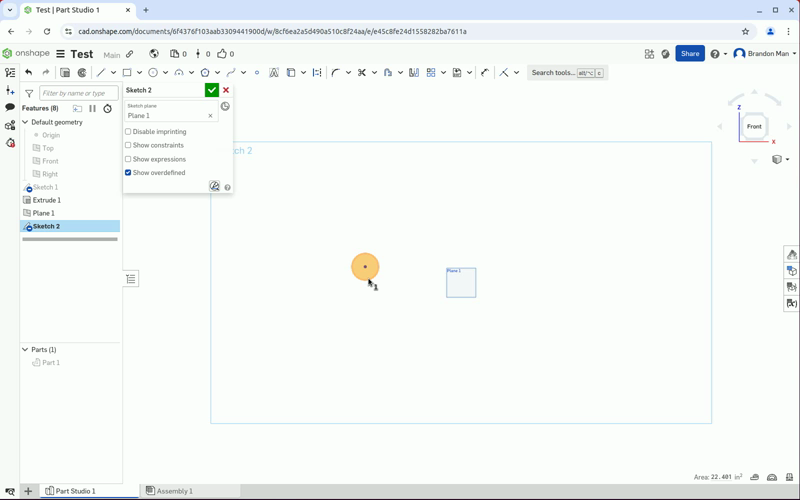
mouse_move(73, 352)
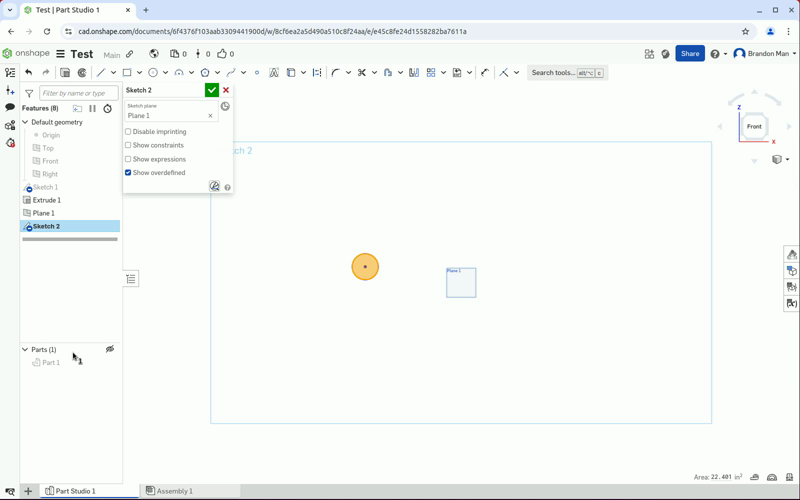
key(shift+y)
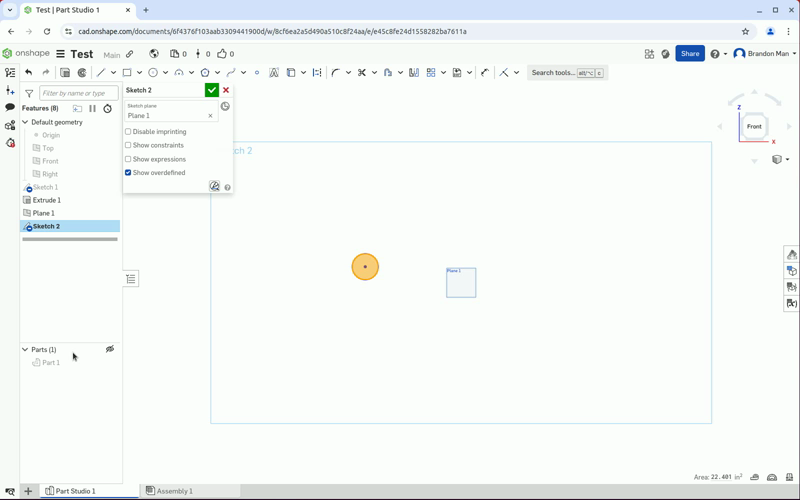
key(shift+e)
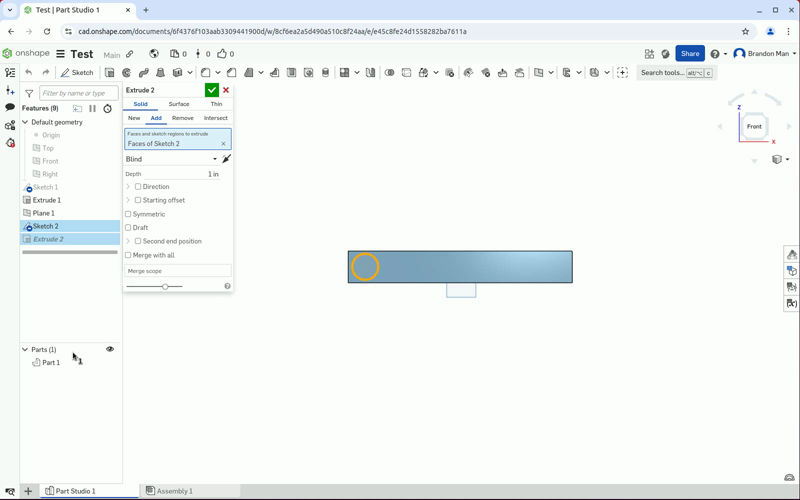
mouse_move(143, 106)
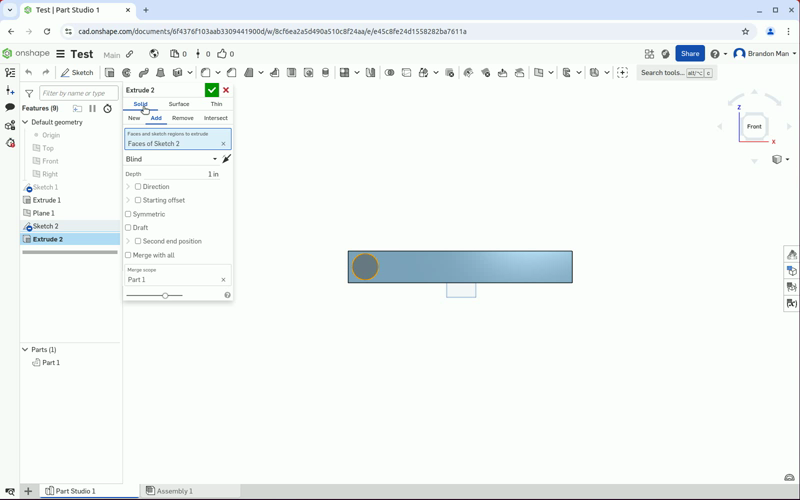
click(143, 106)
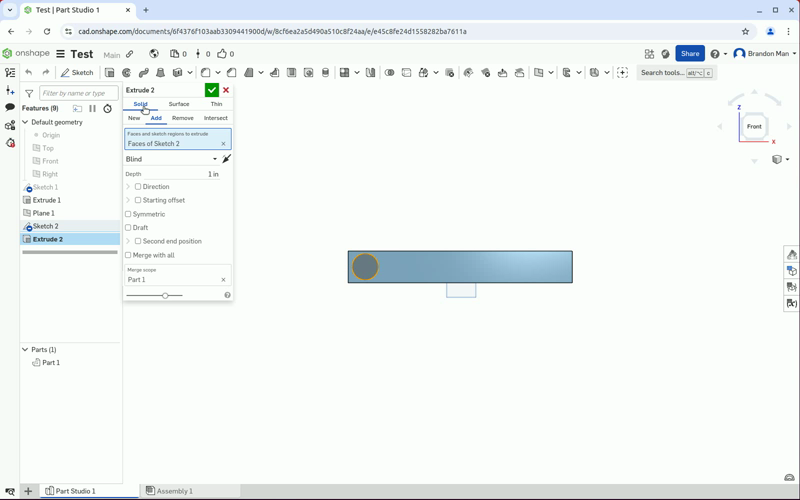
mouse_move(186, 120)
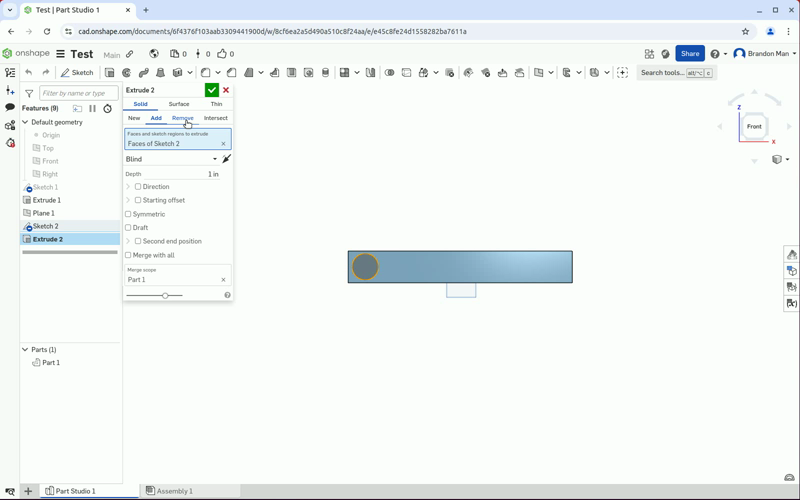
click(186, 120)
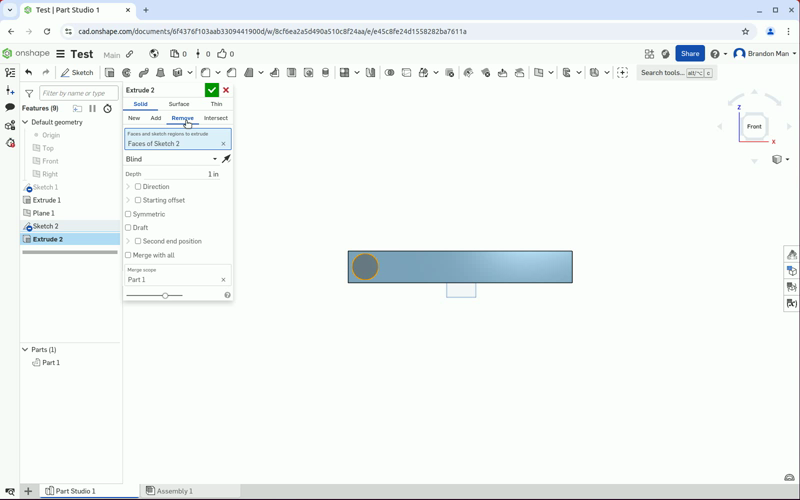
key(tab, 4)
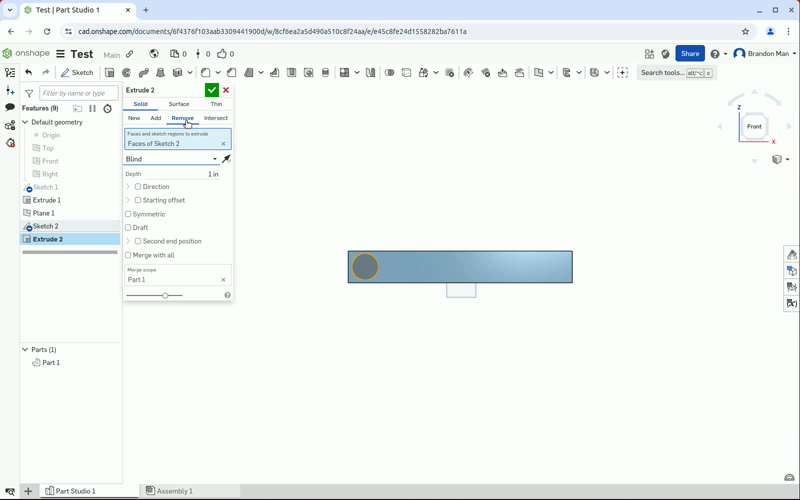
text(2.648)
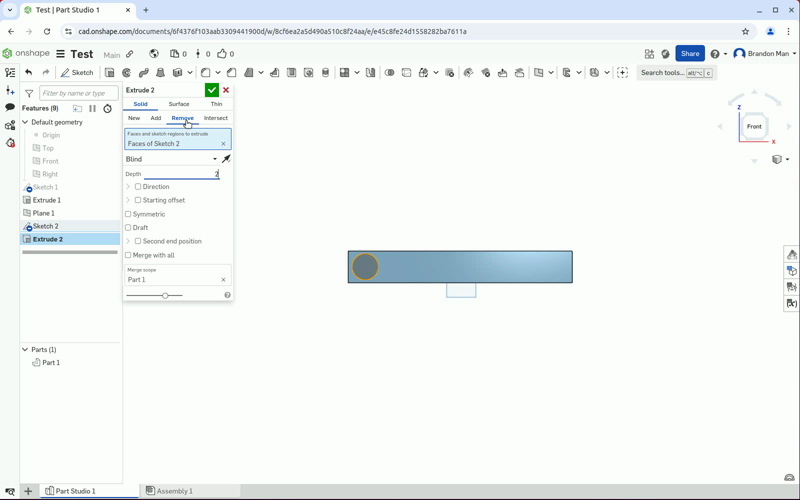
key(tab, 6)
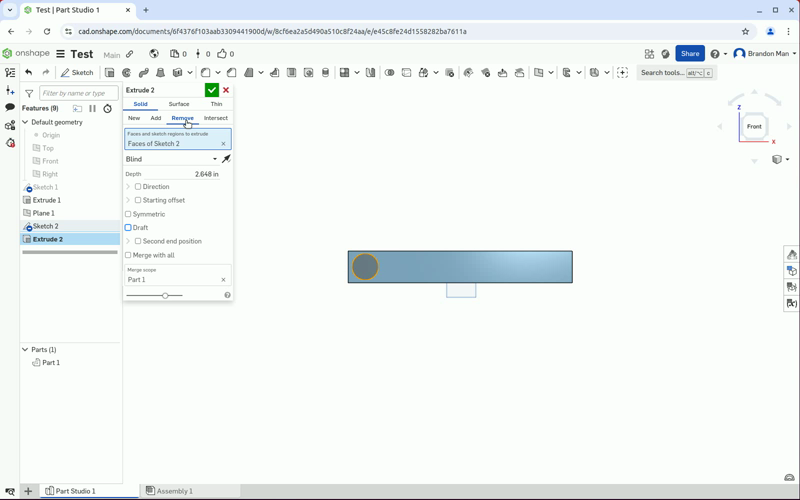
key(space)
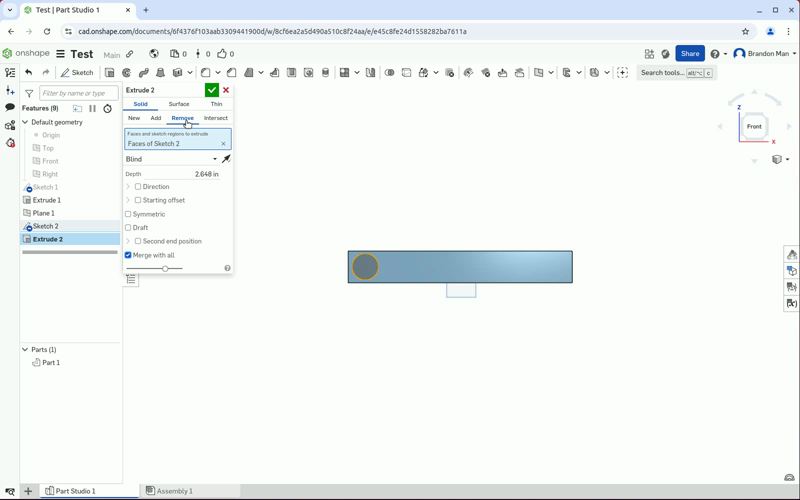
key(enter)
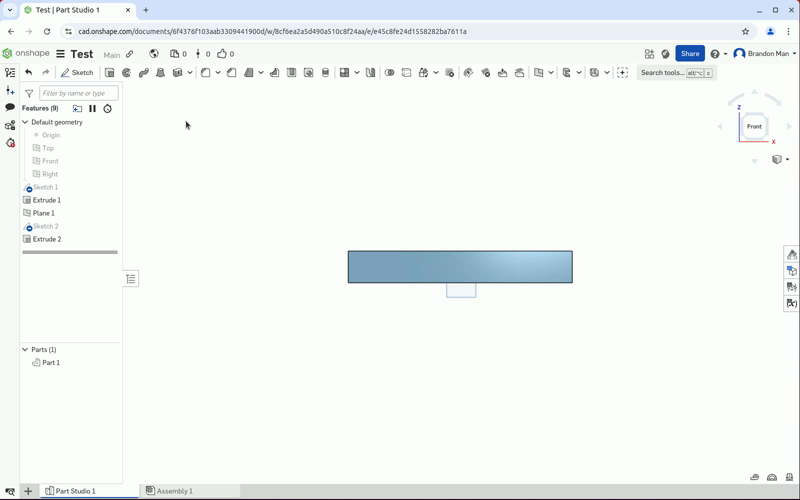
key(shift+h)
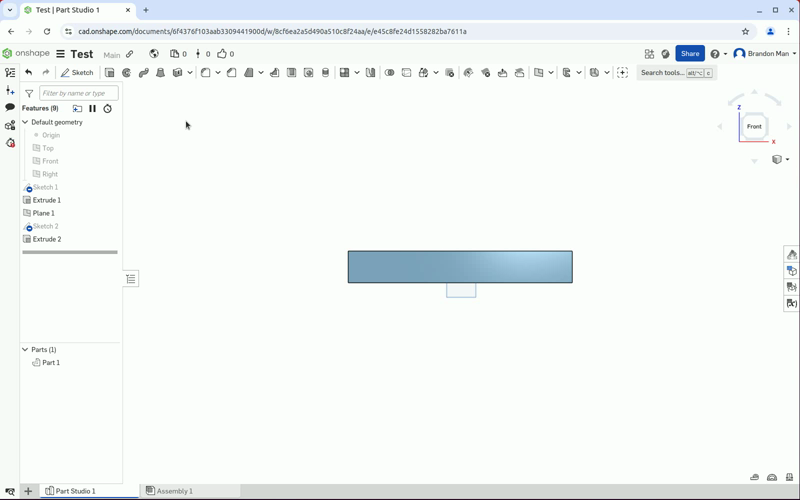
key(shift+h)
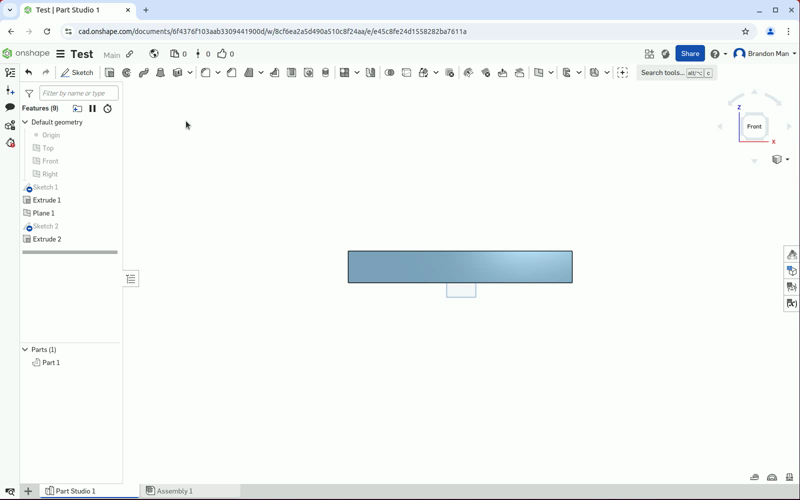
mouse_move(73, 189)
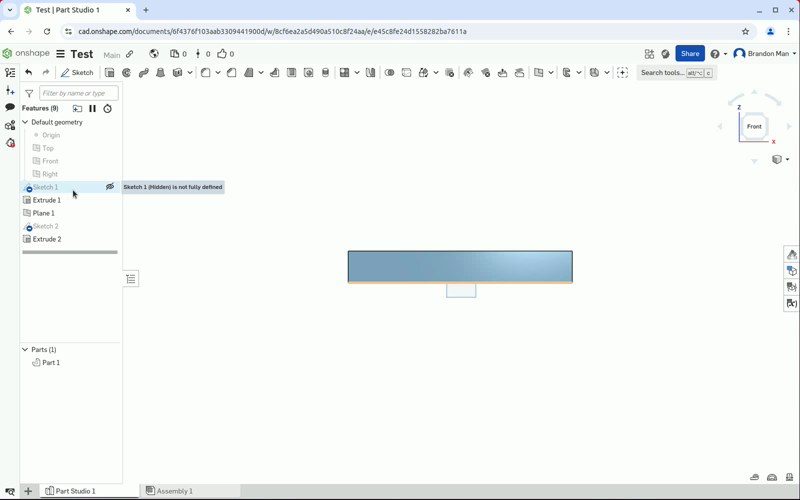
click(73, 189)
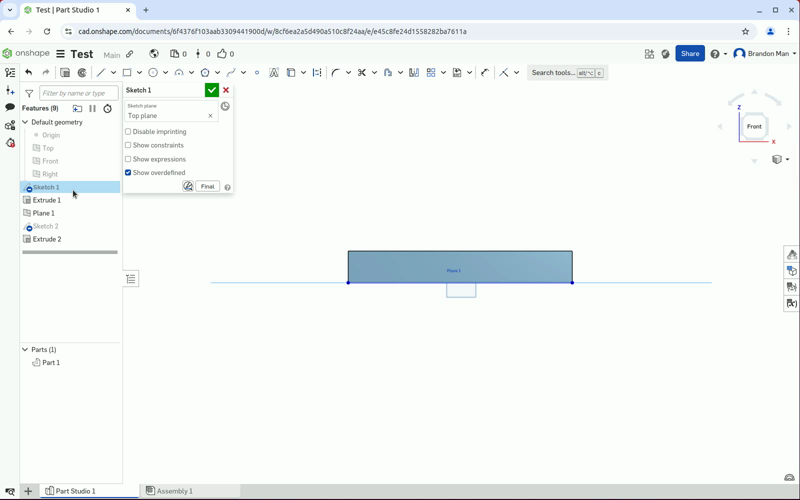
mouse_move(229, 92)
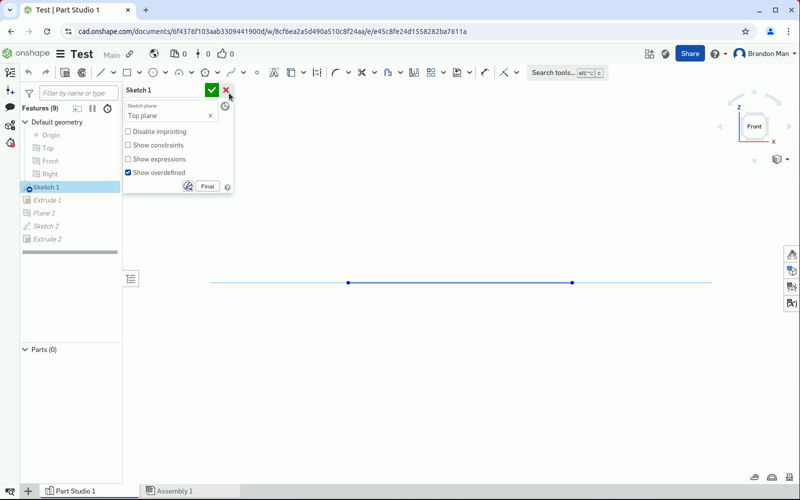
click(229, 92)
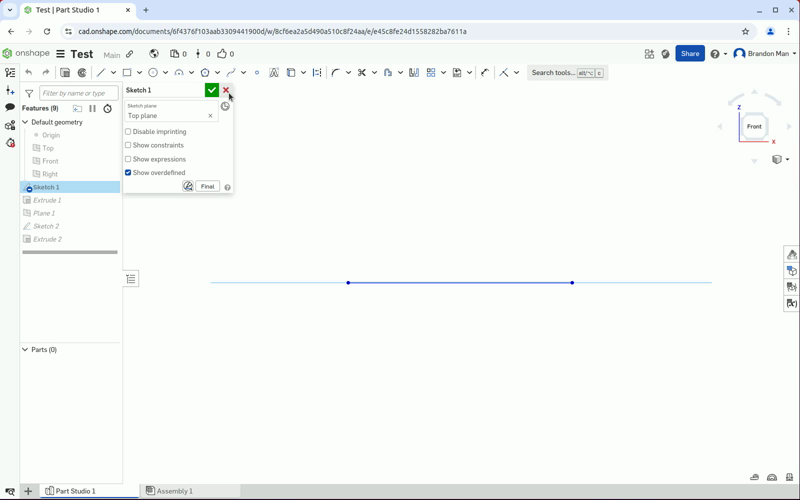
key(shift+s)
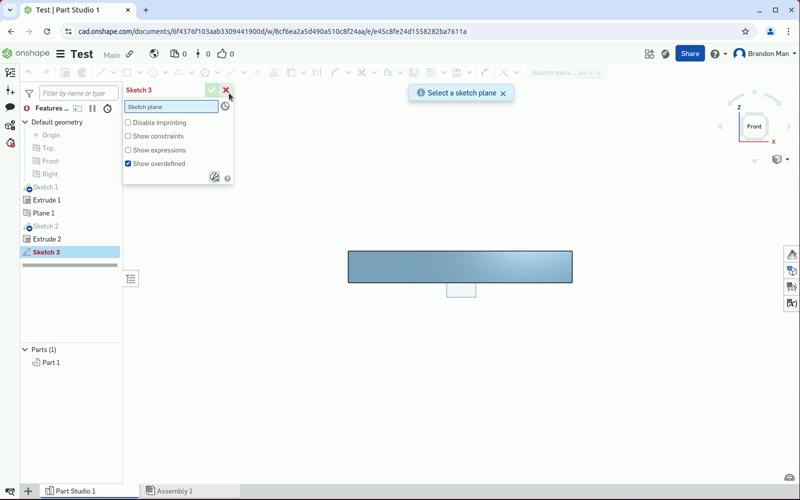
mouse_move(73, 215)
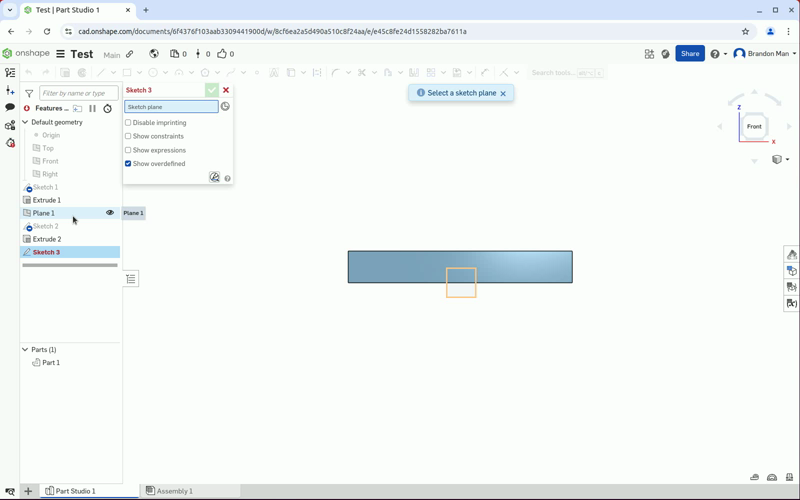
click(73, 215)
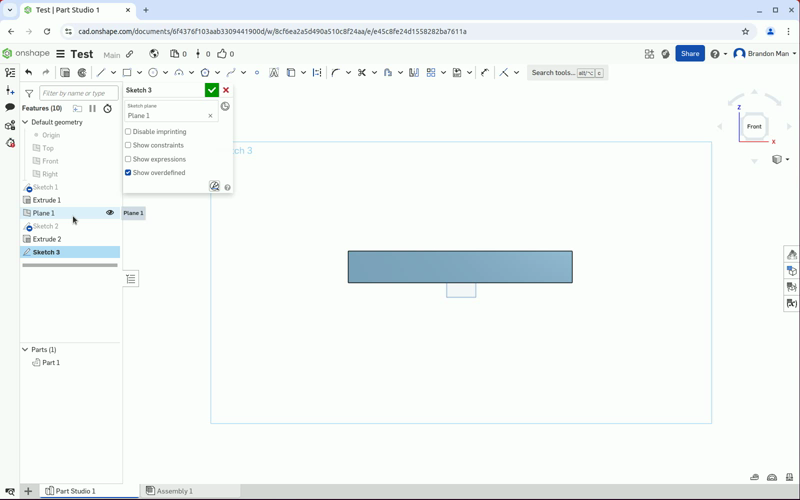
mouse_move(73, 352)
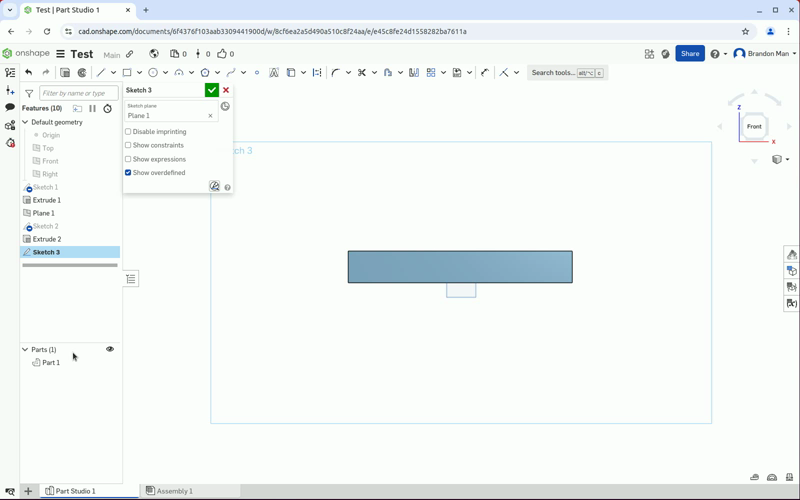
key(y)
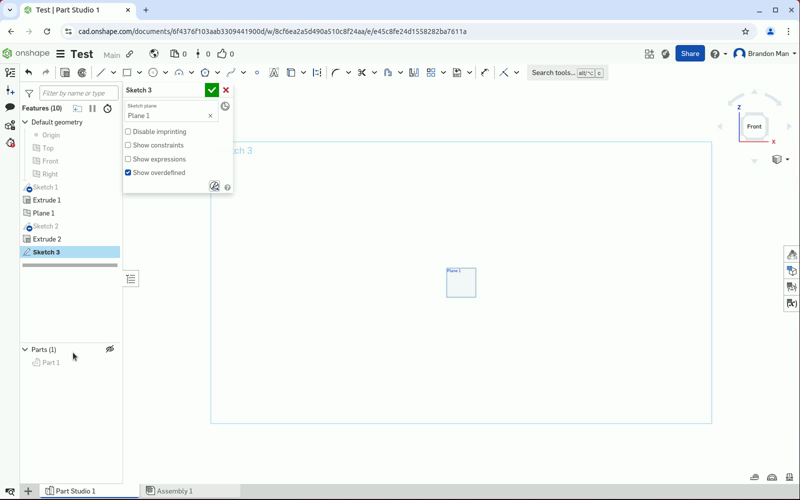
key(c)
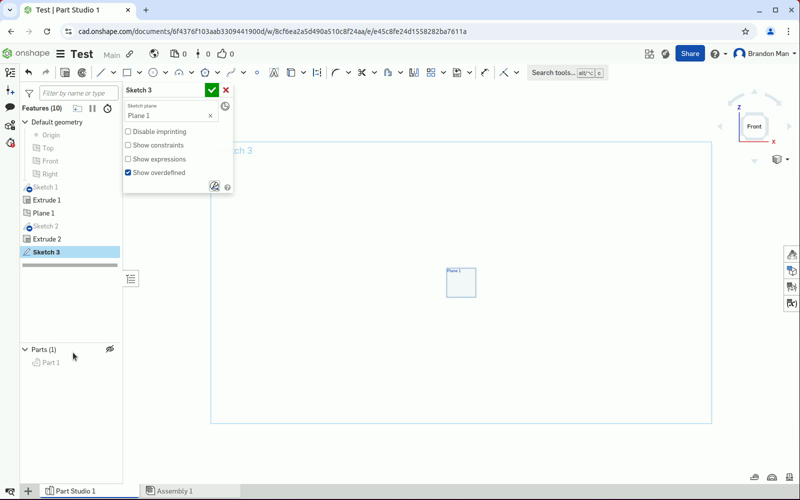
key_down(shift)
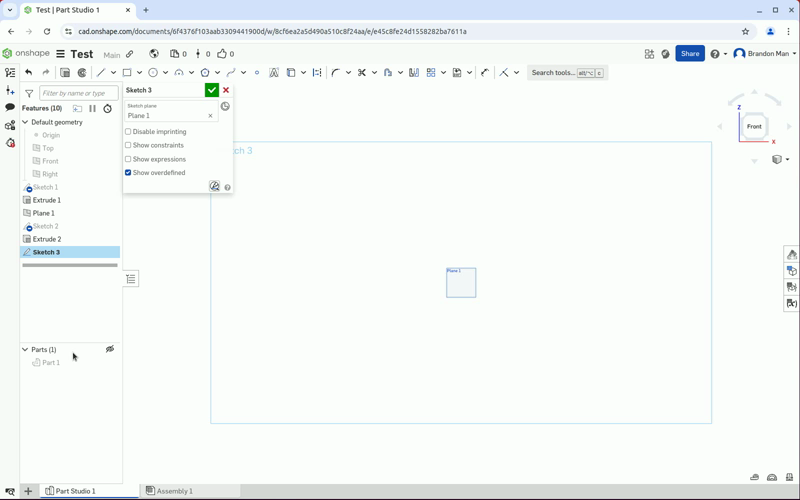
mouse_move(557, 266)
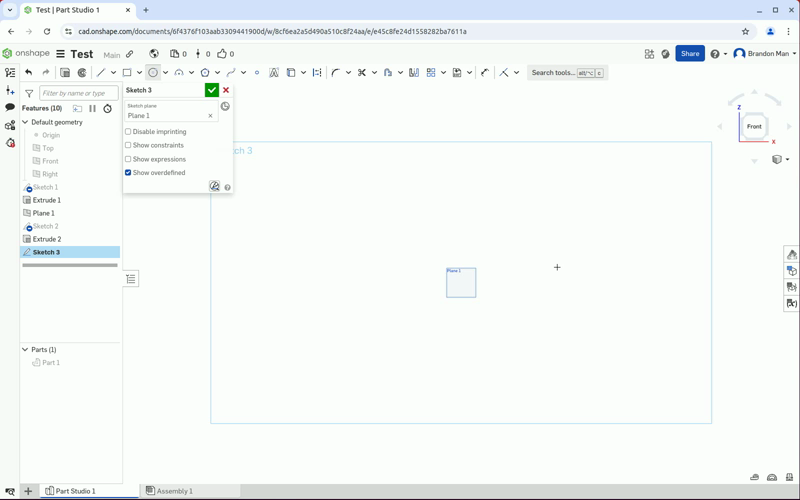
click(557, 266)
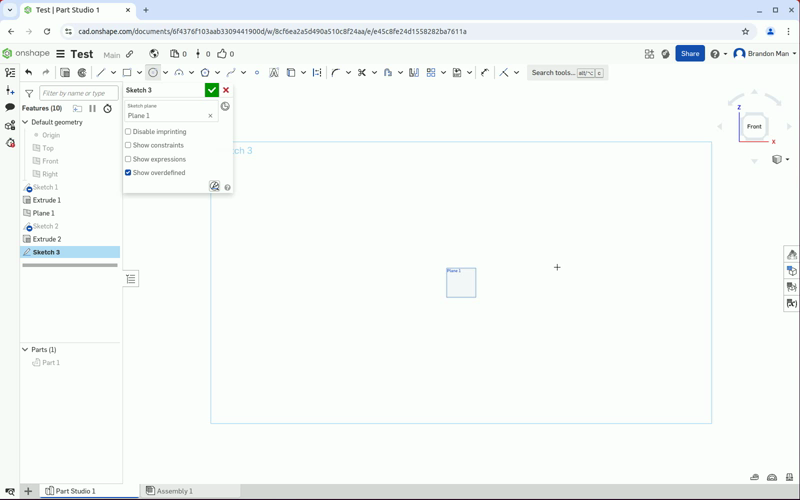
key_up(shift)
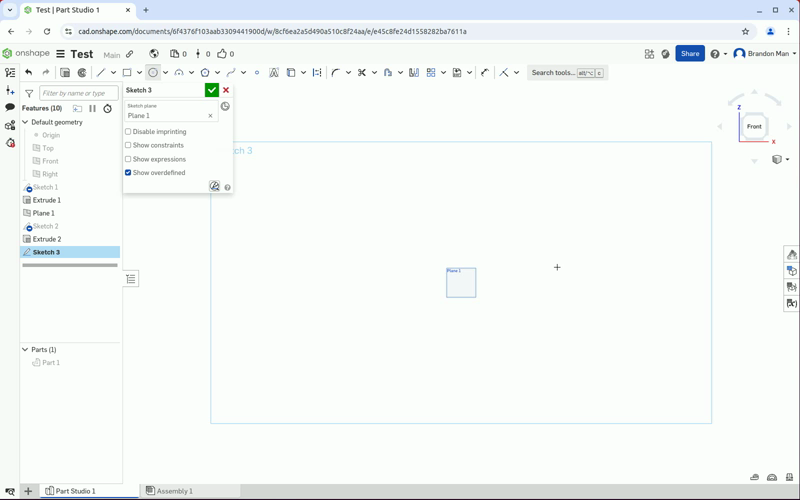
mouse_move(570, 266)
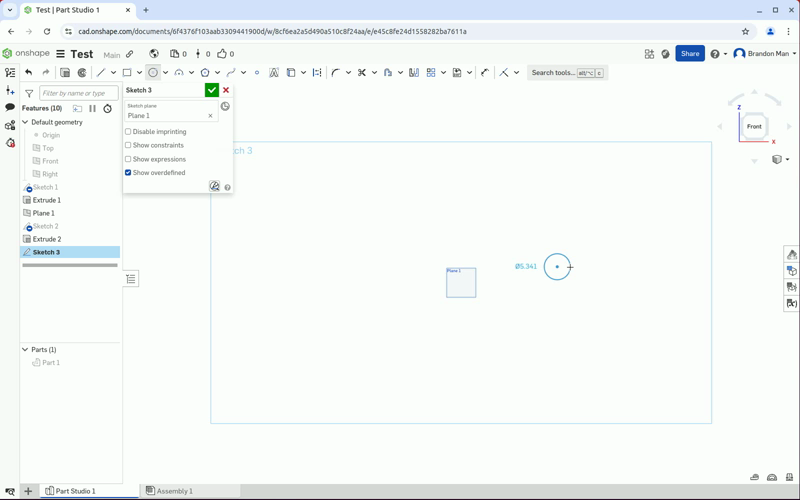
click(570, 266)
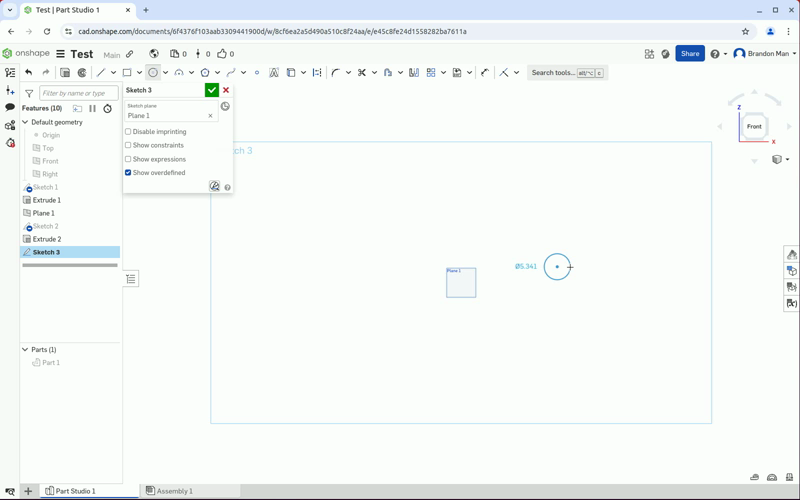
key(esc)
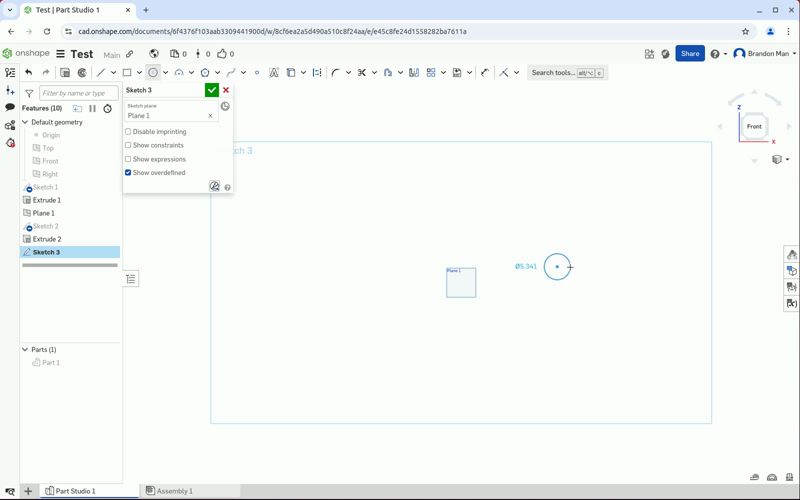
mouse_move(560, 267)
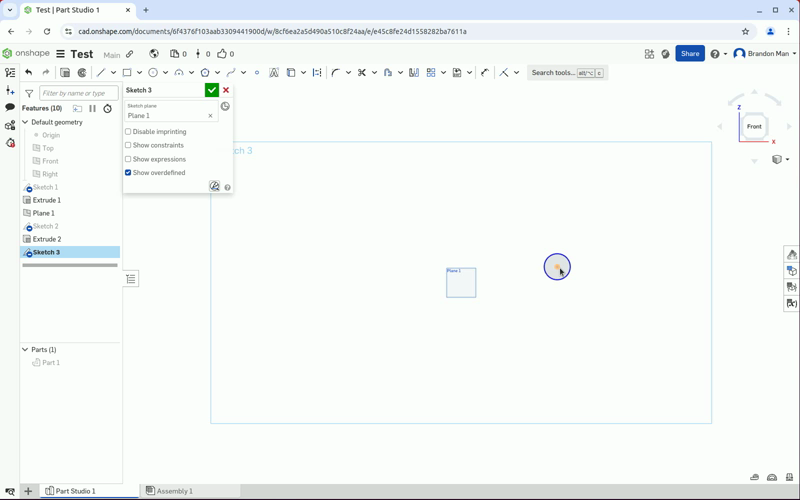
scroll(6)
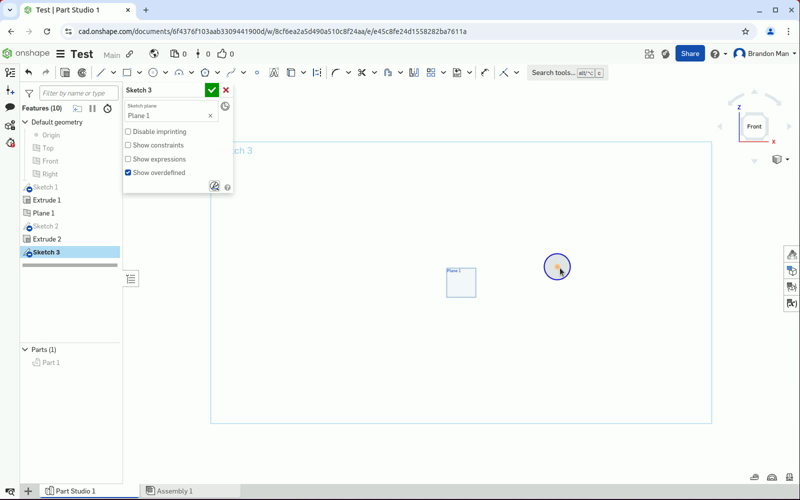
scroll(6)
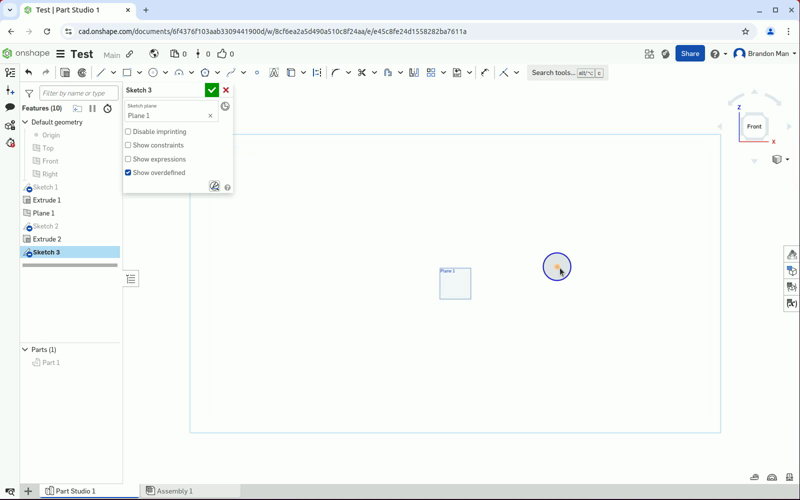
scroll(6)
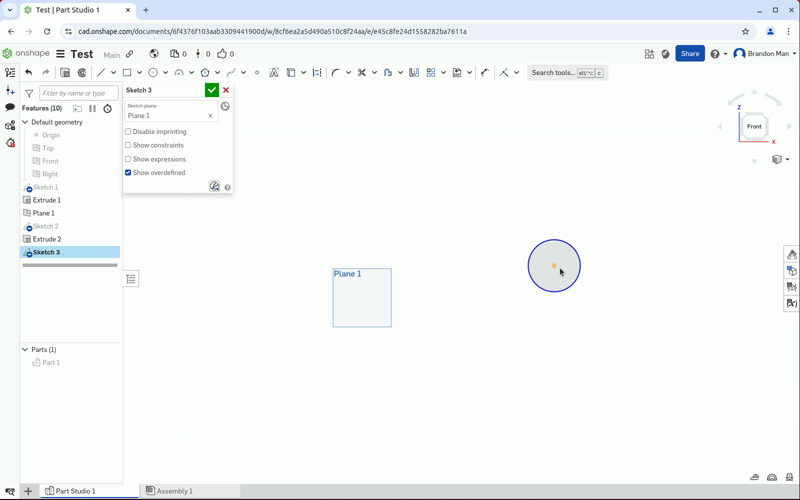
scroll(6)
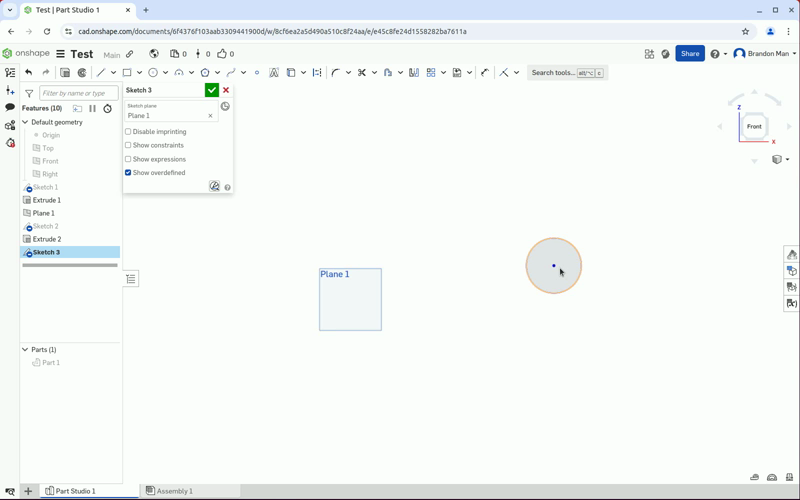
scroll(6)
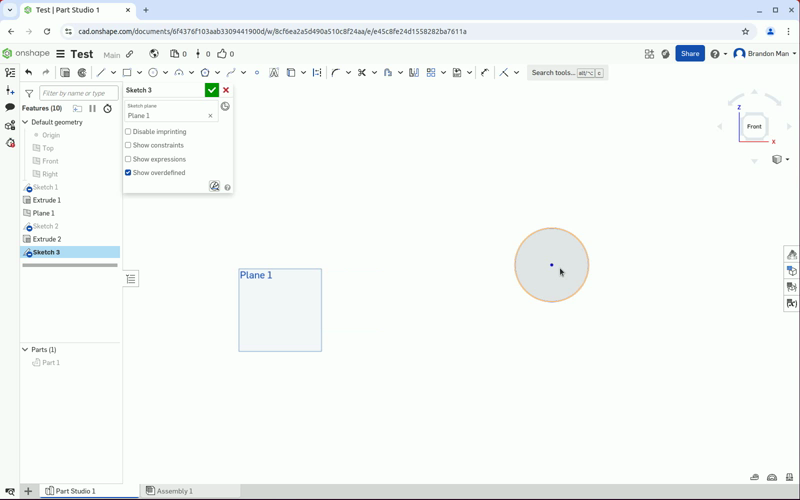
scroll(6)
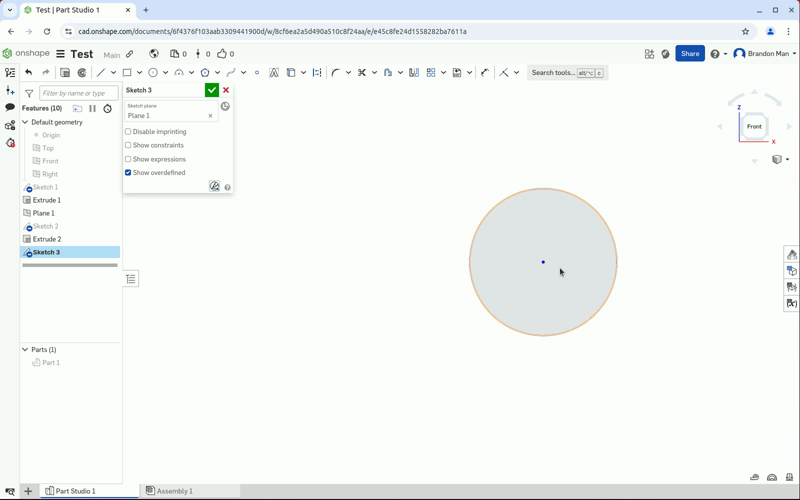
scroll(6)
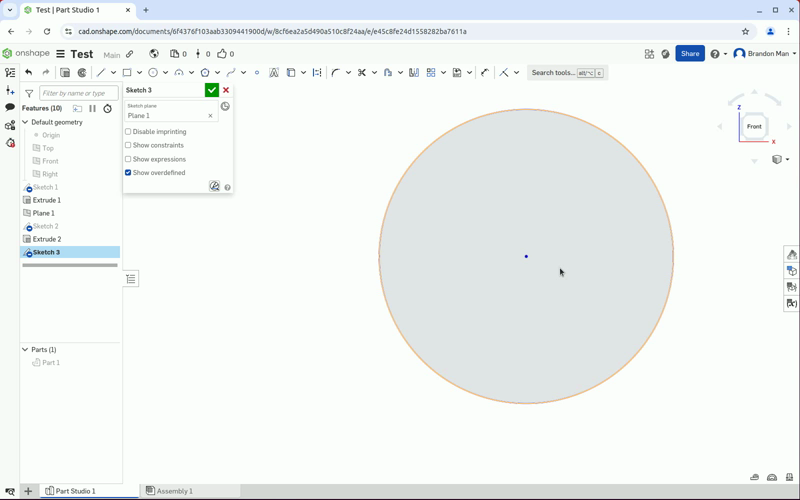
click(560, 267)
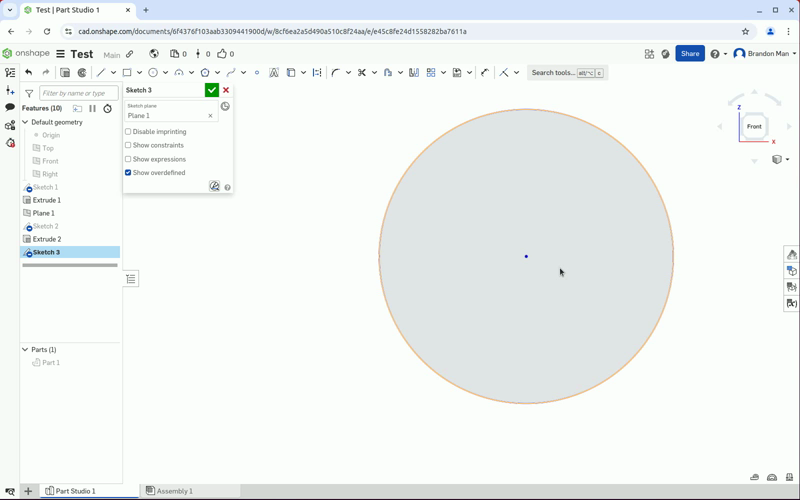
scroll(-6)
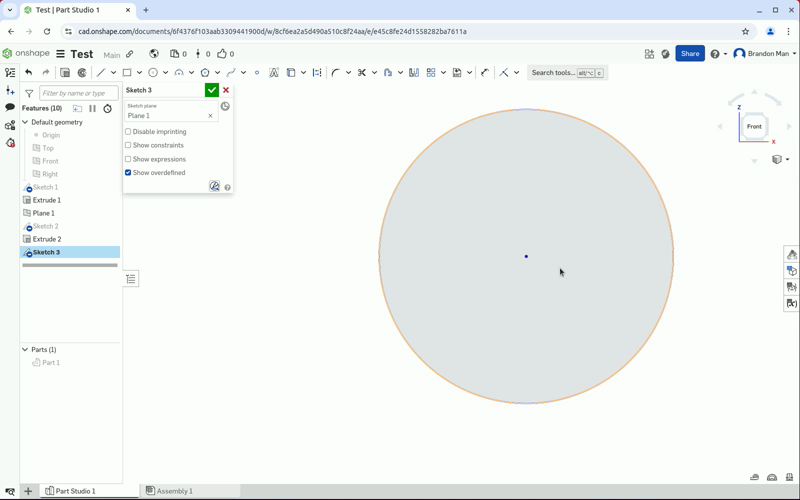
scroll(-6)
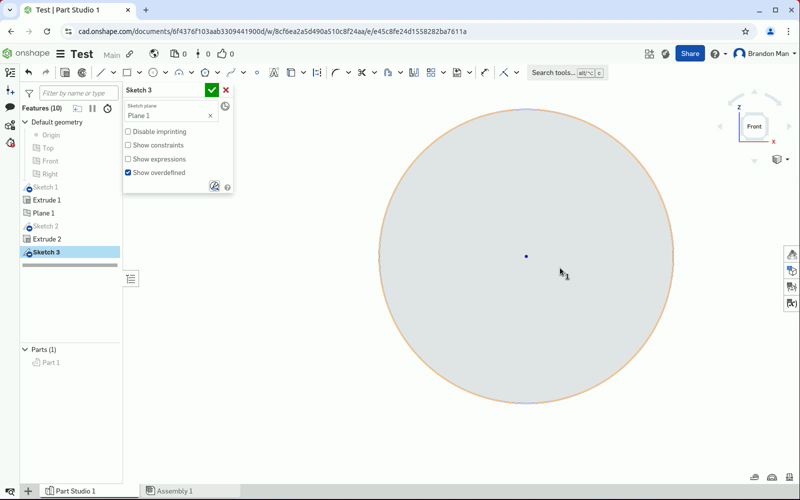
scroll(-6)
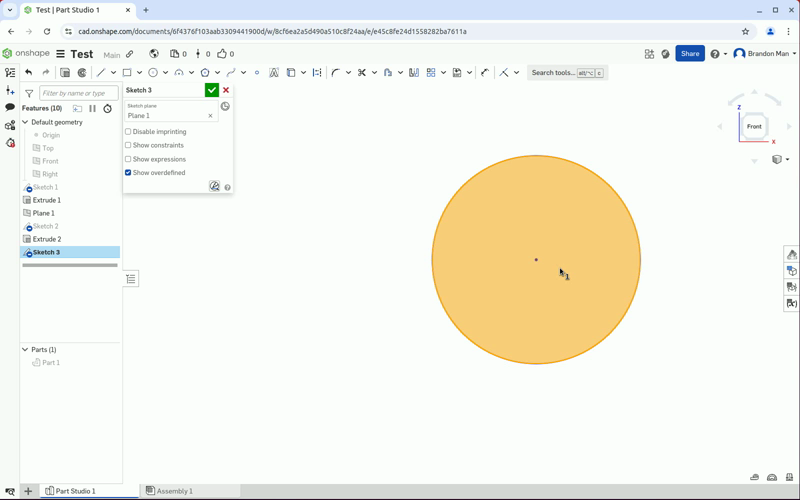
scroll(-6)
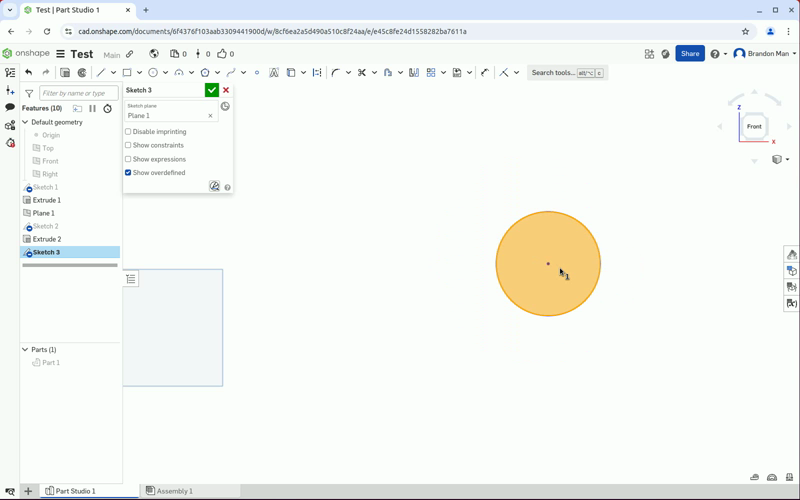
scroll(-6)
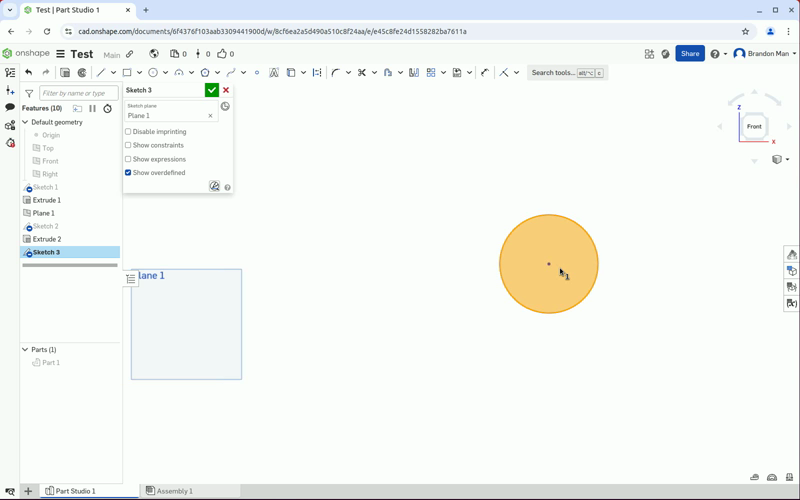
scroll(-6)
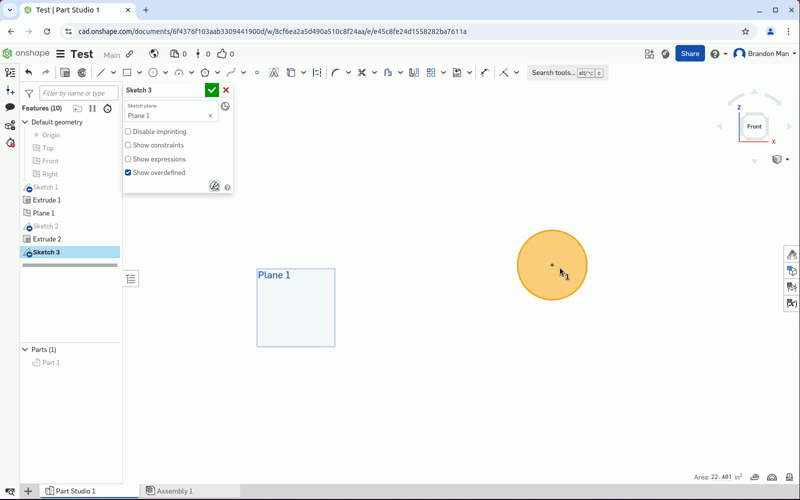
scroll(-6)
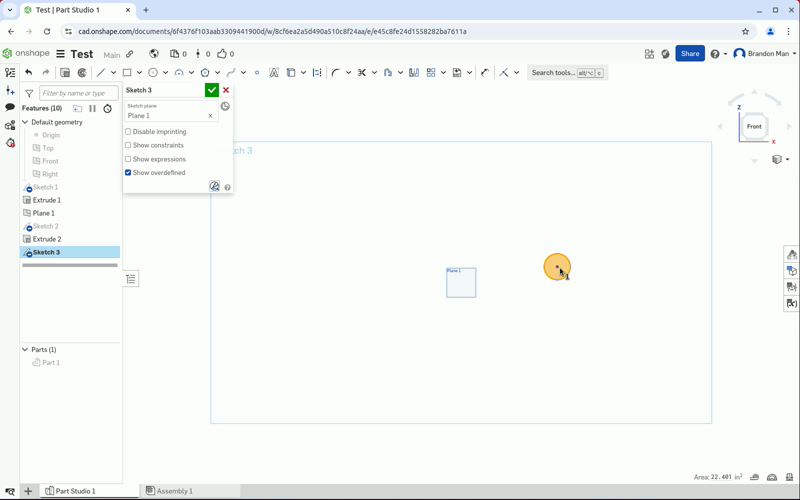
mouse_move(73, 352)
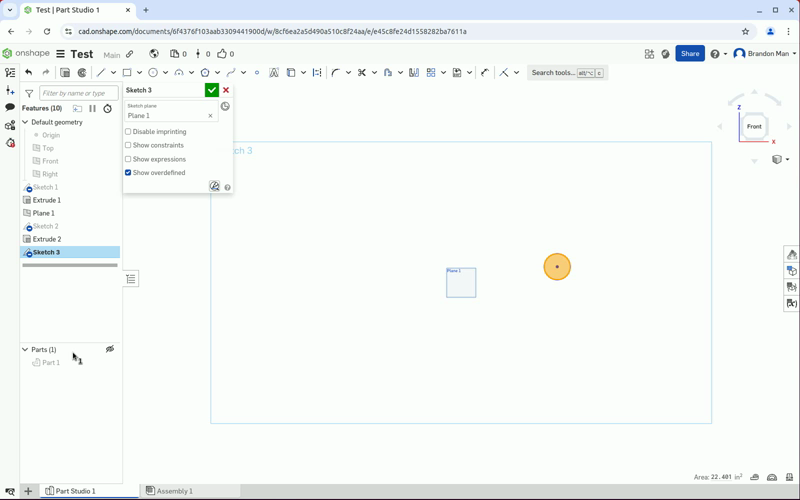
key(shift+y)
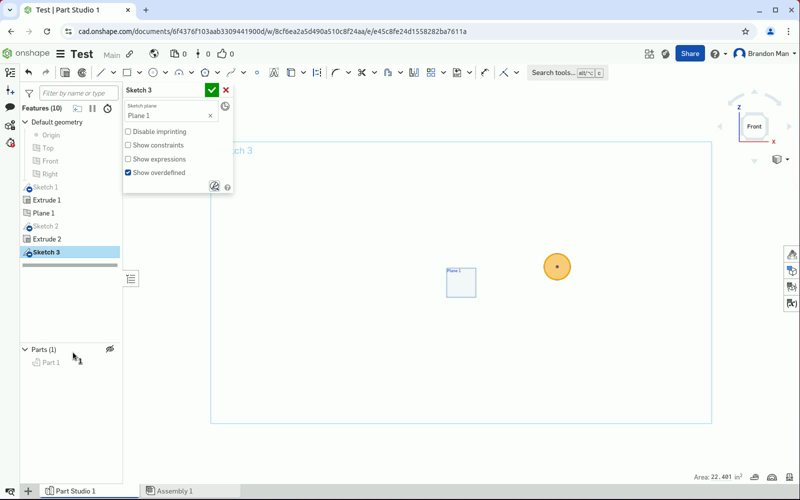
key(shift+e)
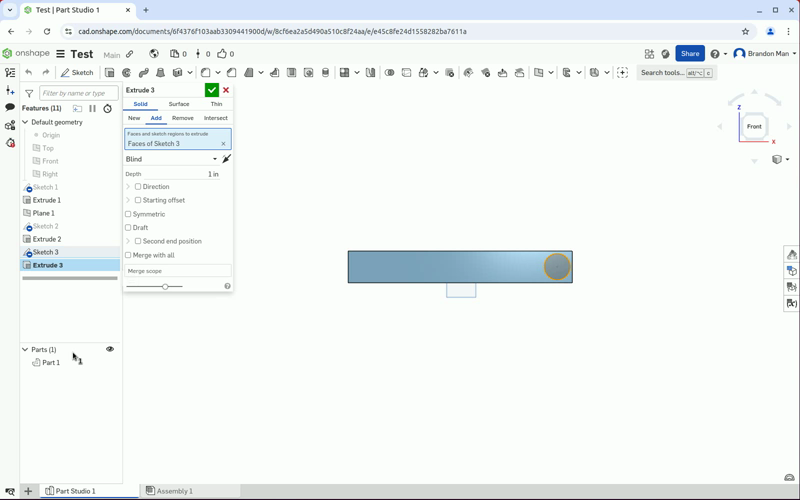
mouse_move(143, 106)
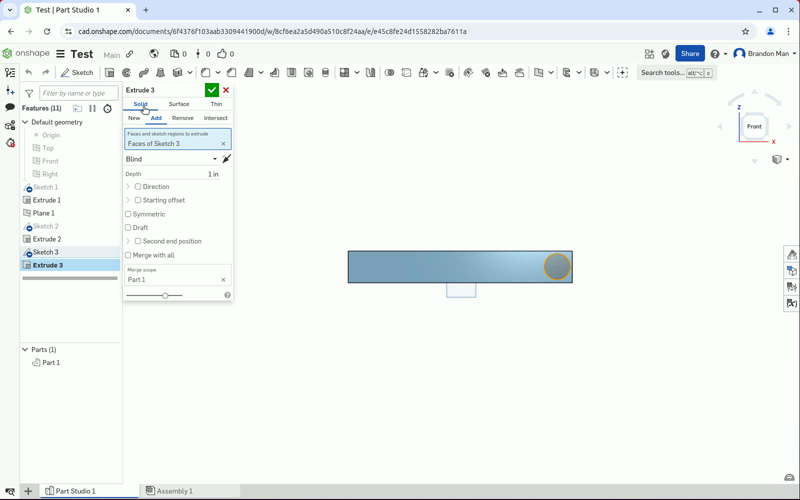
click(143, 106)
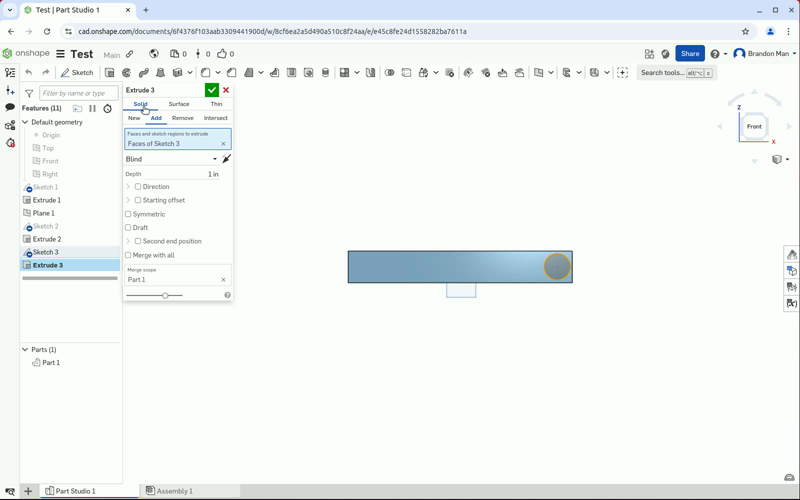
mouse_move(186, 120)
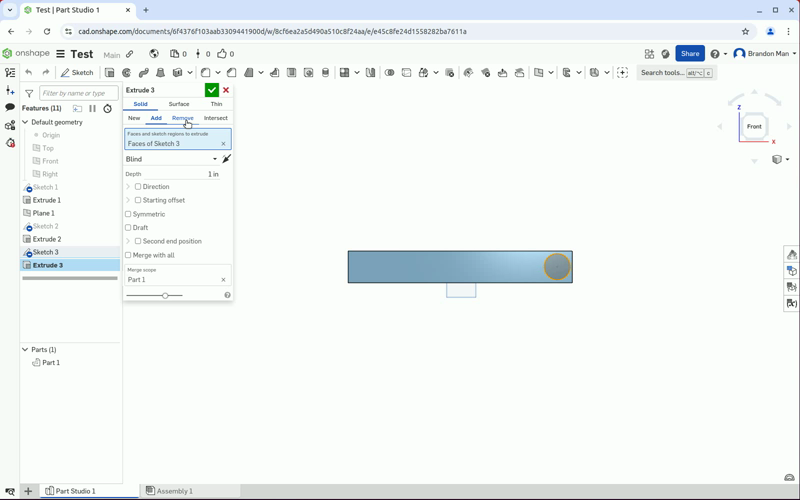
click(186, 120)
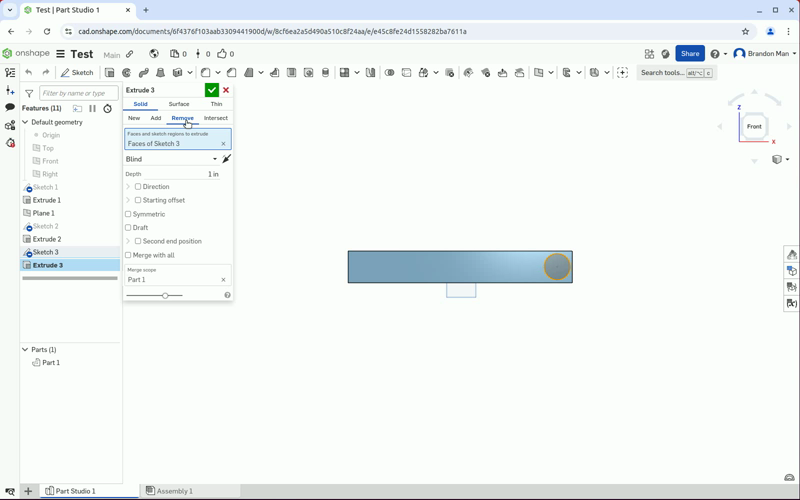
key(tab, 4)
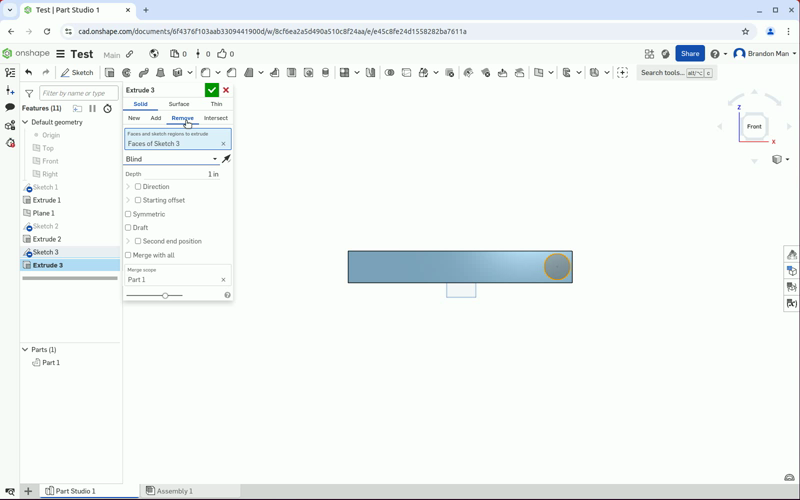
text(2.648)
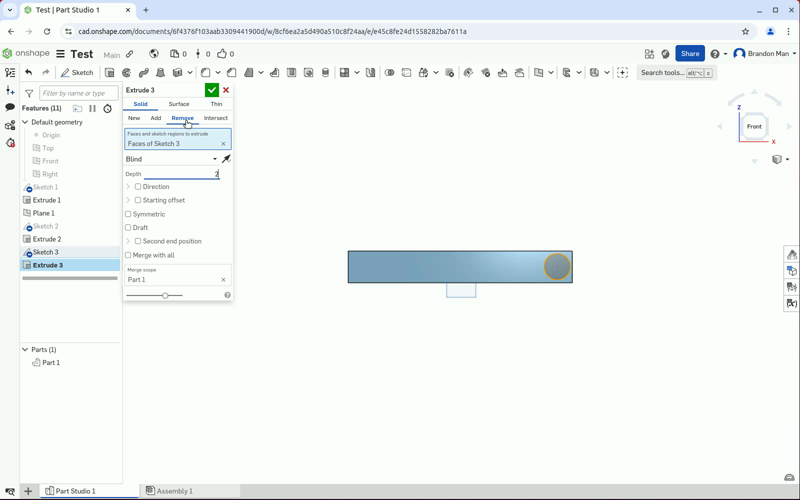
key(tab, 6)
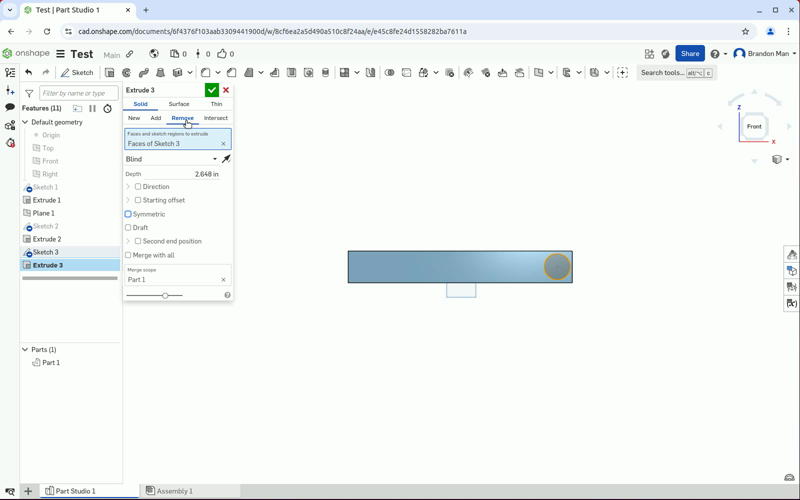
key(space)
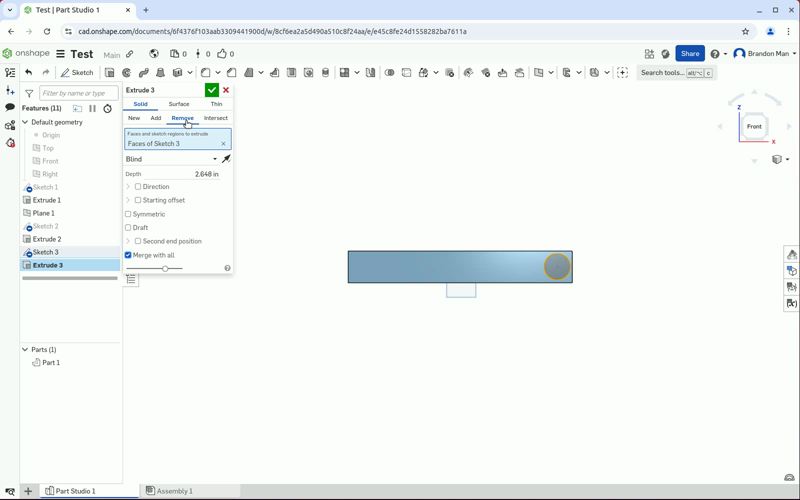
key(enter)
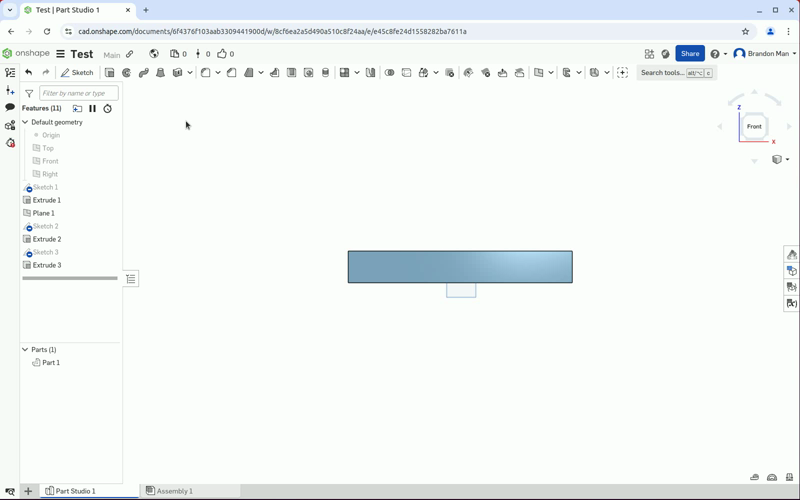
key(shift+h)
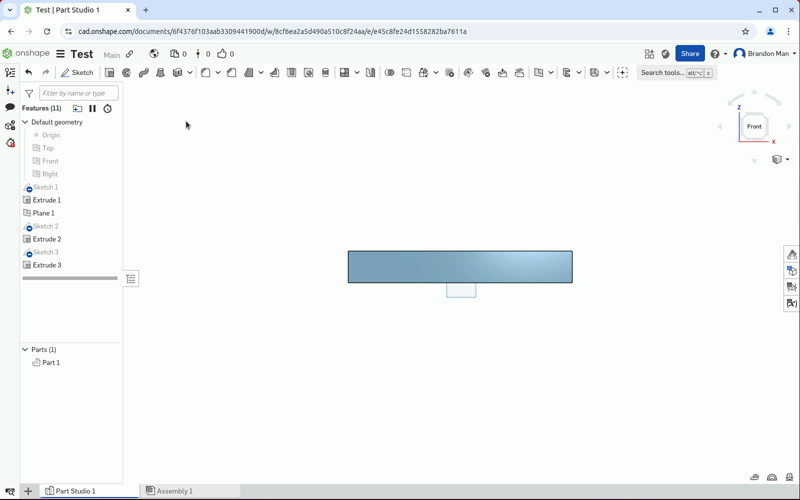
key(shift+h)
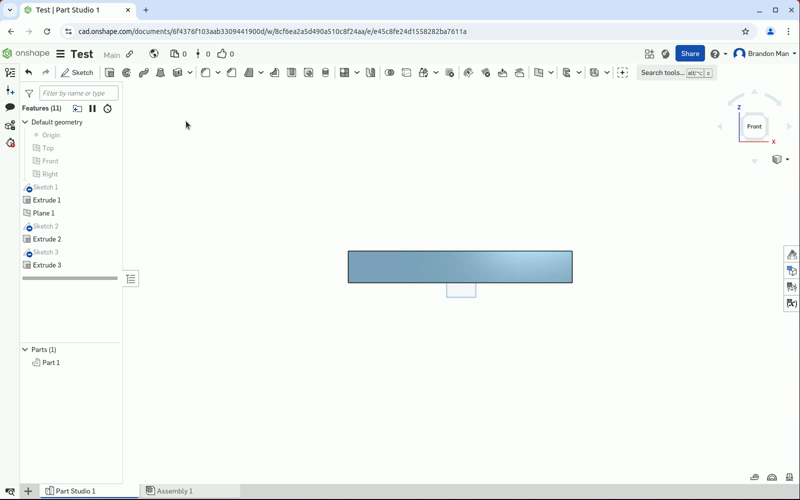
key(shift+7)
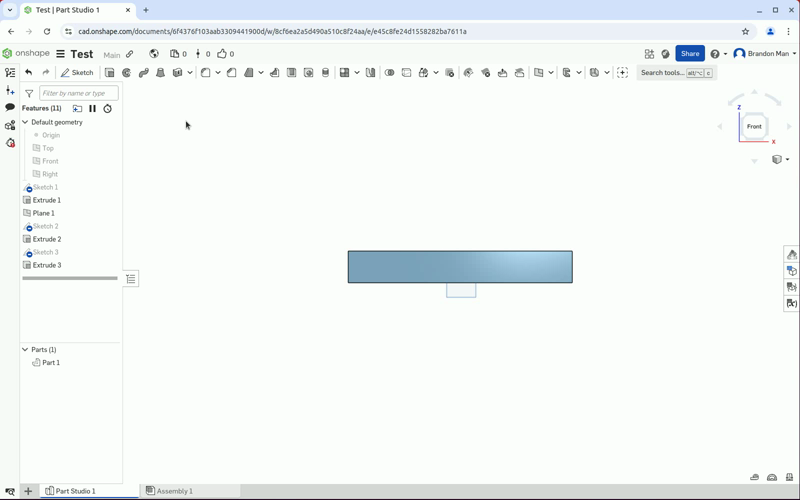
key(left, 2)
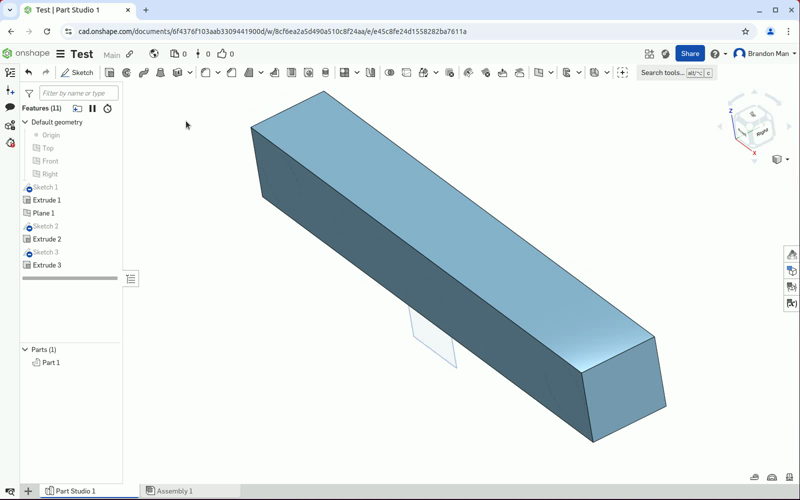
key(down, 2)
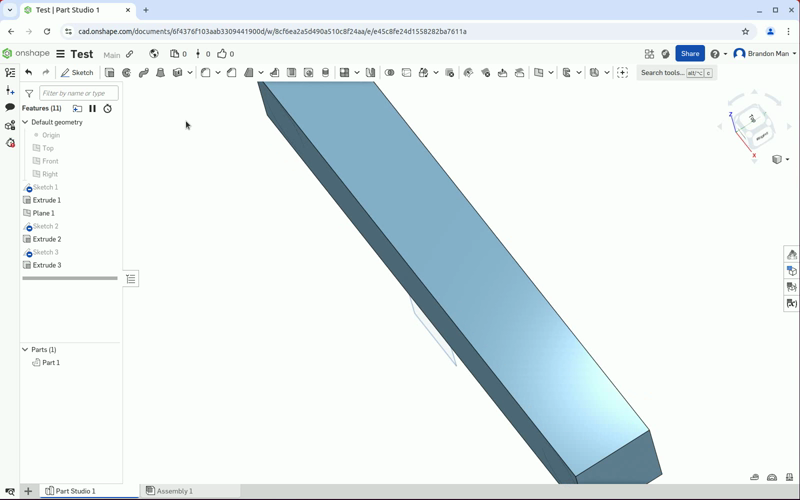
key(up, 2)
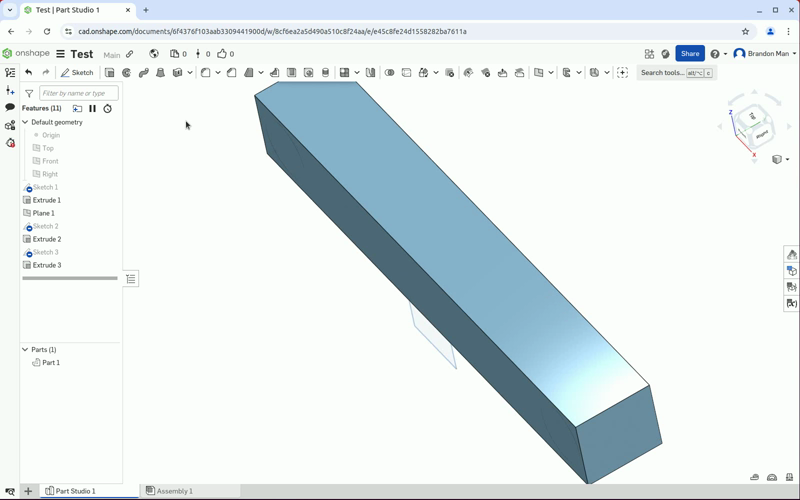
key(right, 2)
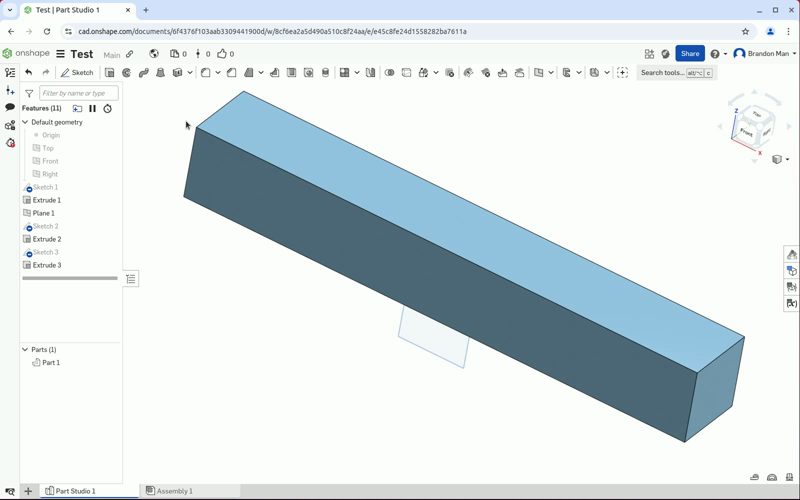
mouse_move(73, 189)
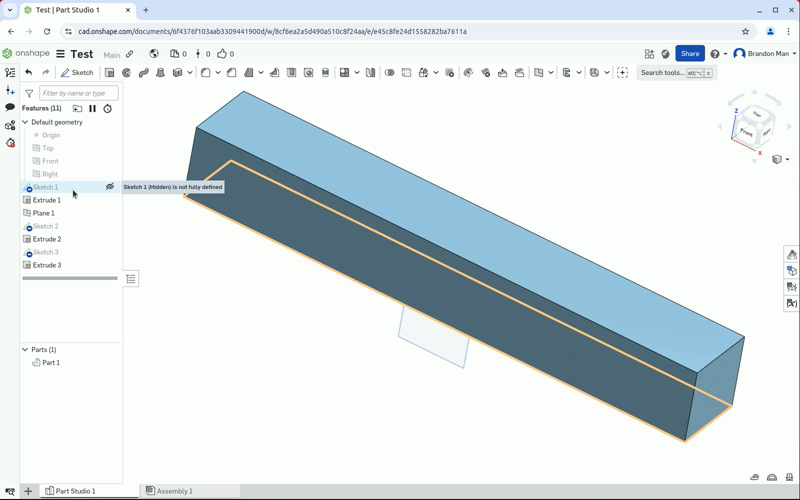
click(73, 189)